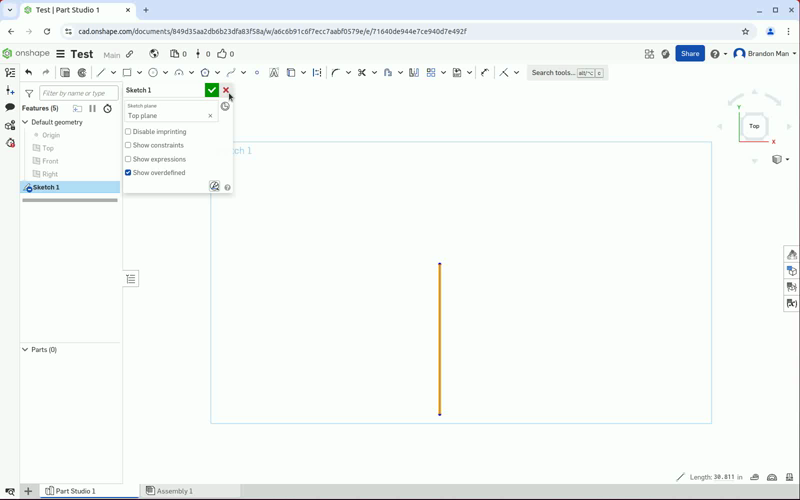
key(shift+h)
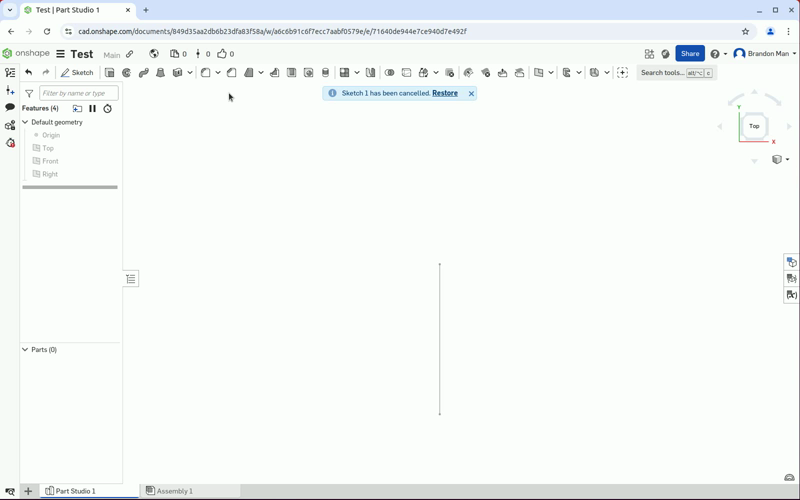
mouse_move(73, 352)
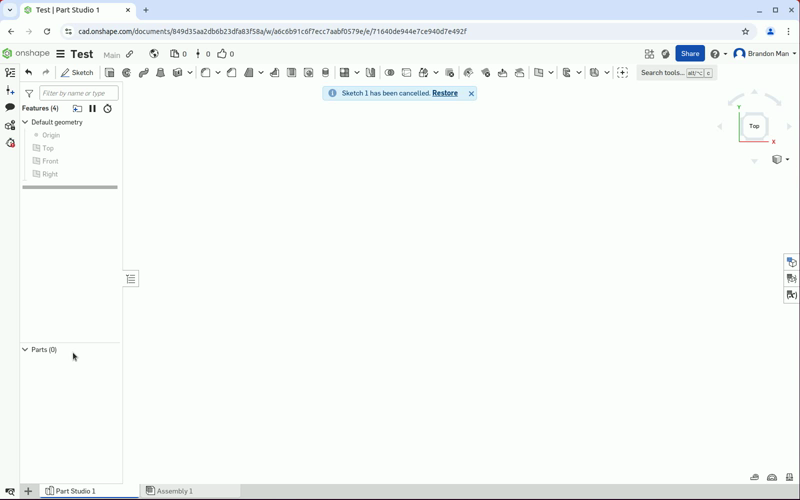
key(y)
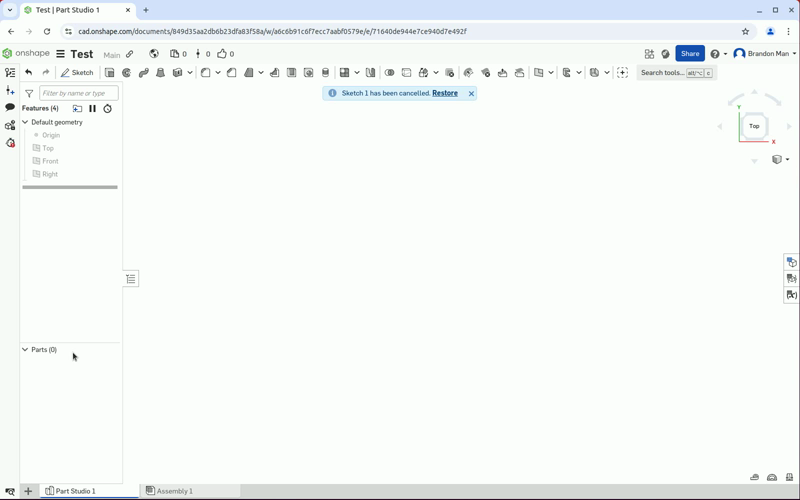
key(shift+p)
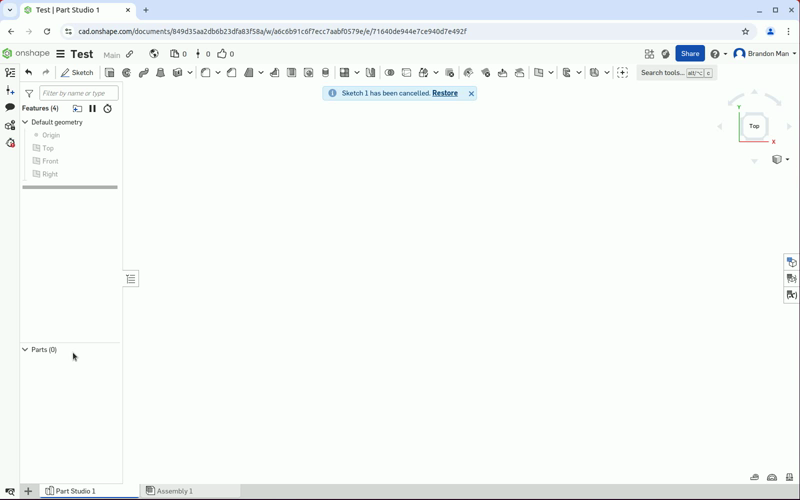
key(space)
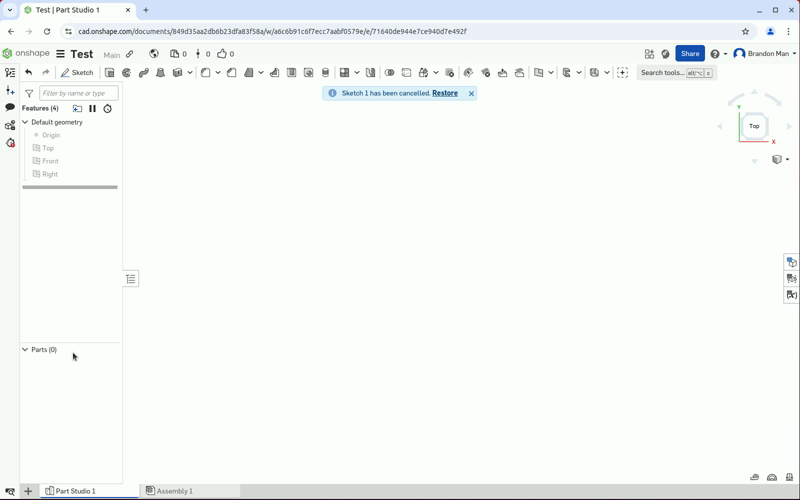
key_down(shift)
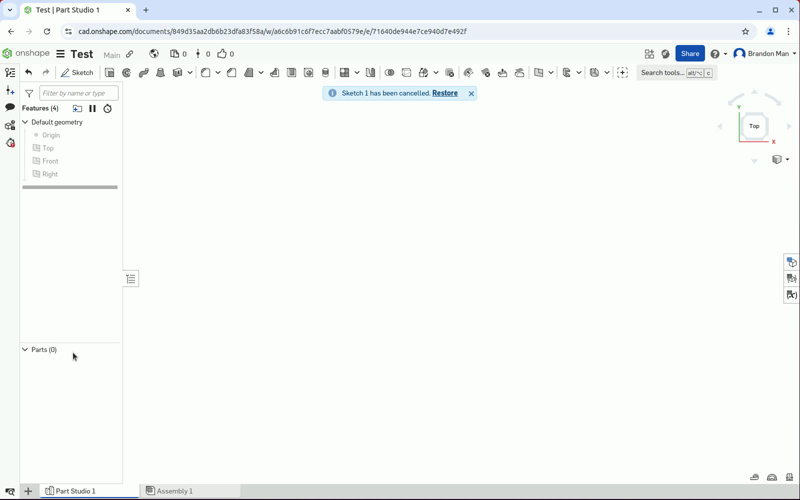
key(up)
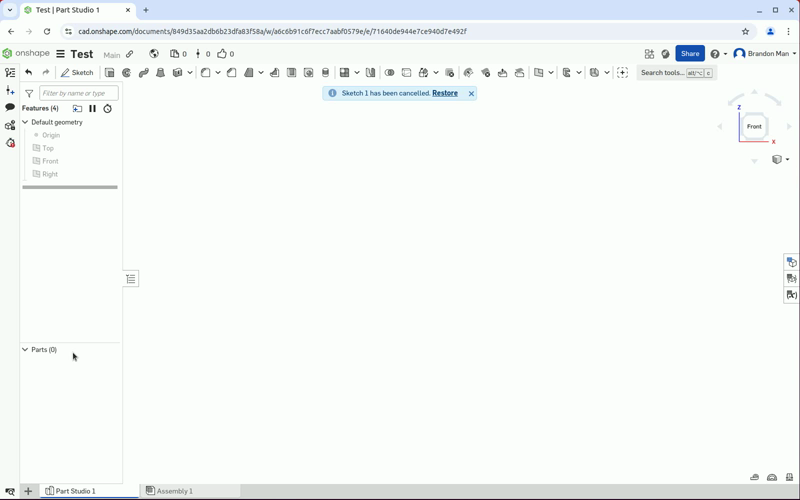
key_up(shift)
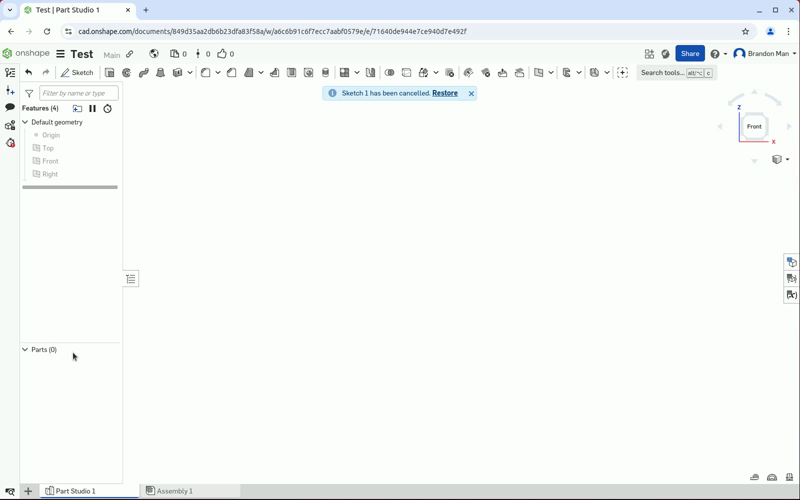
mouse_move(73, 352)
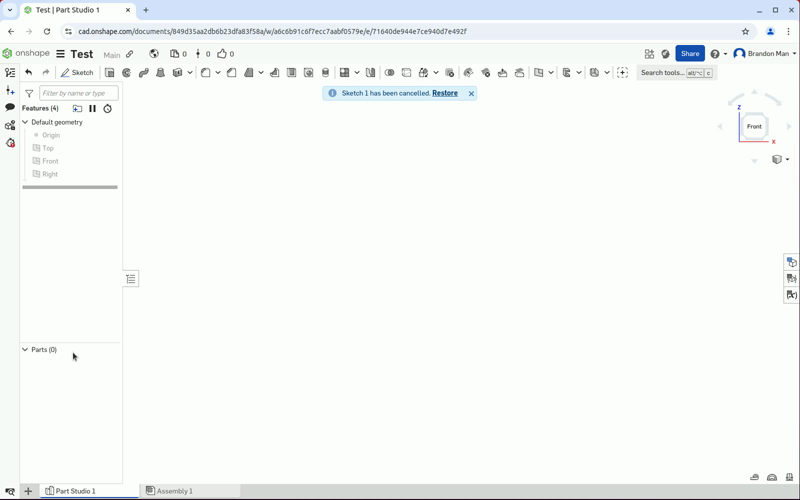
key(shift+y)
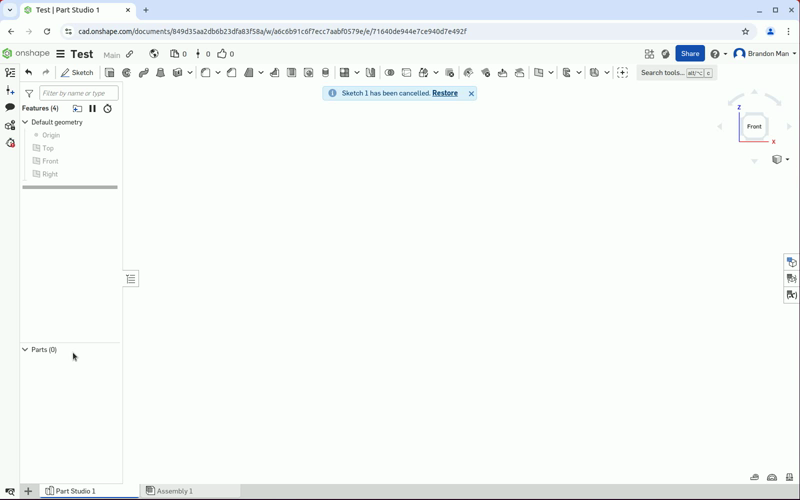
key(shift+s)
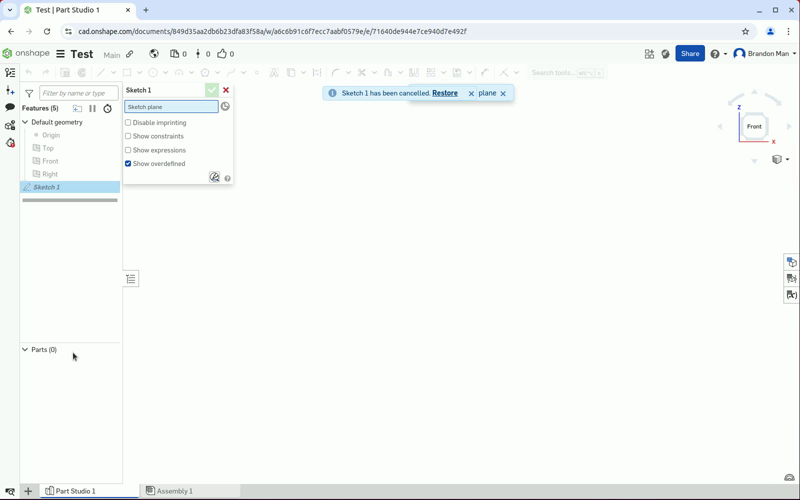
mouse_move(73, 163)
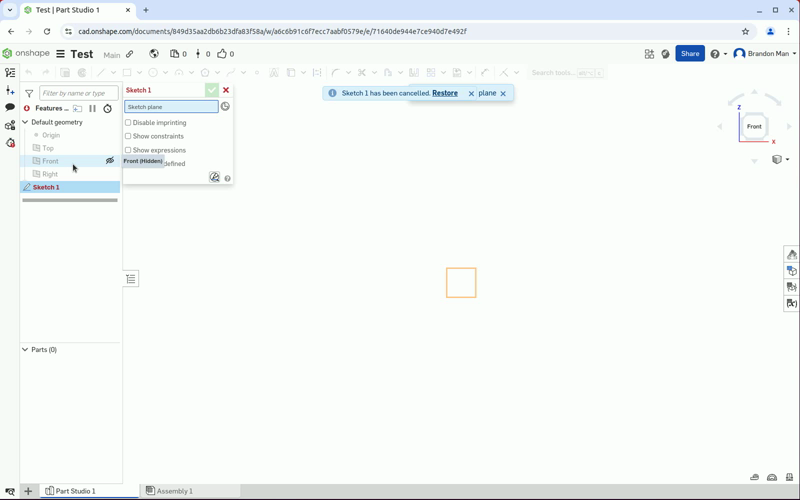
click(73, 163)
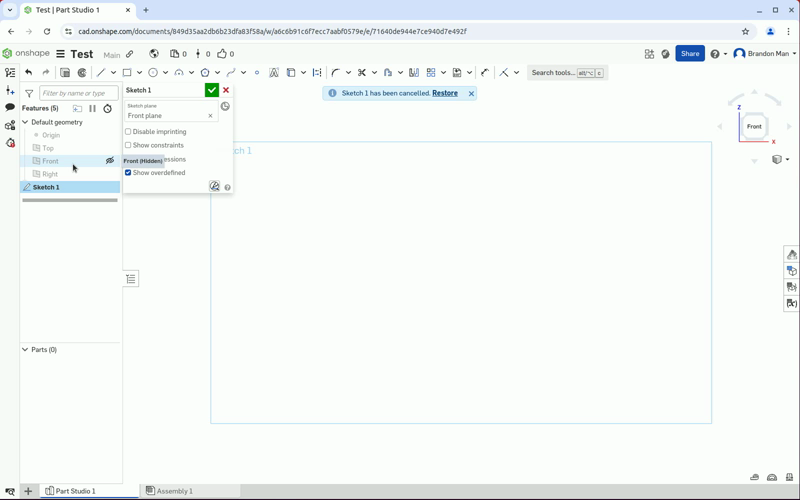
mouse_move(73, 352)
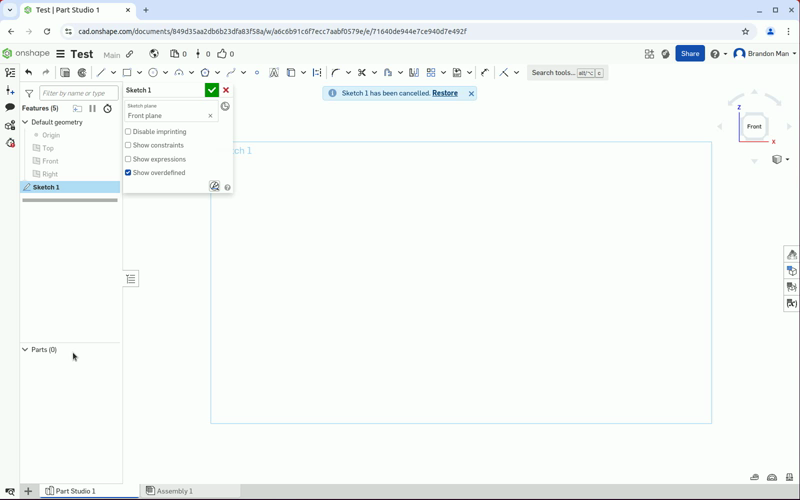
key(y)
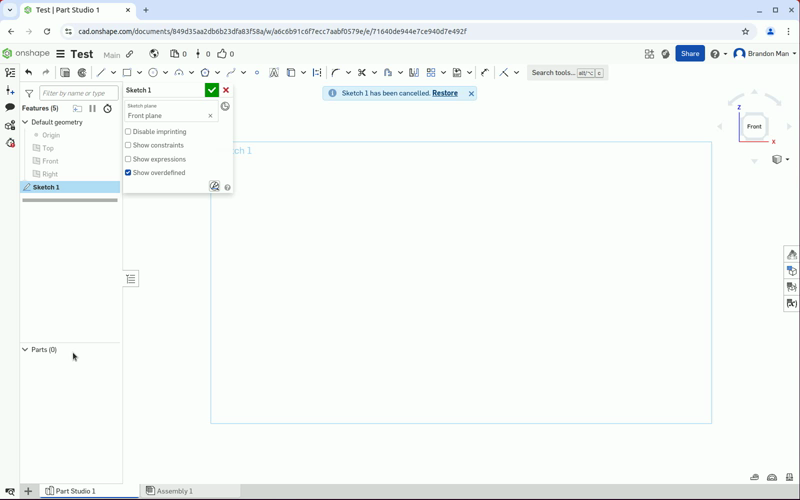
key(l)
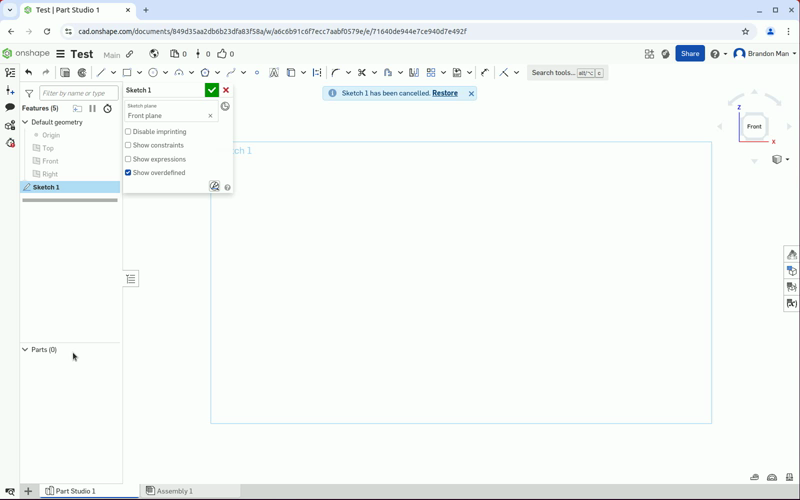
key_down(shift)
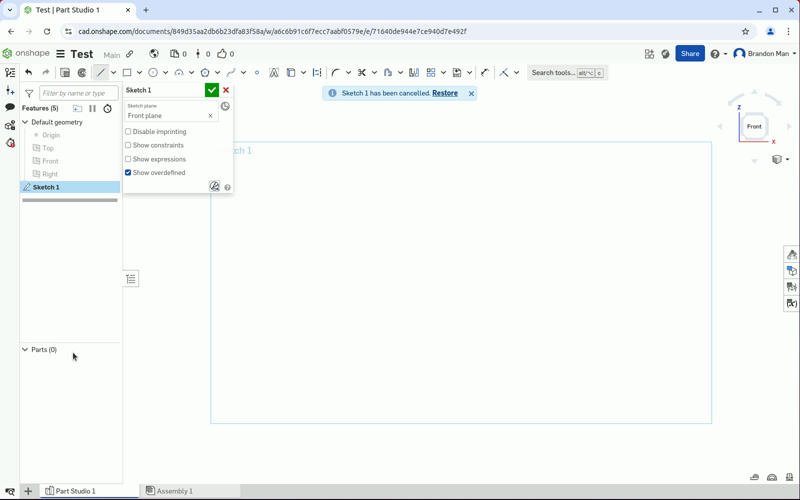
mouse_move(460, 282)
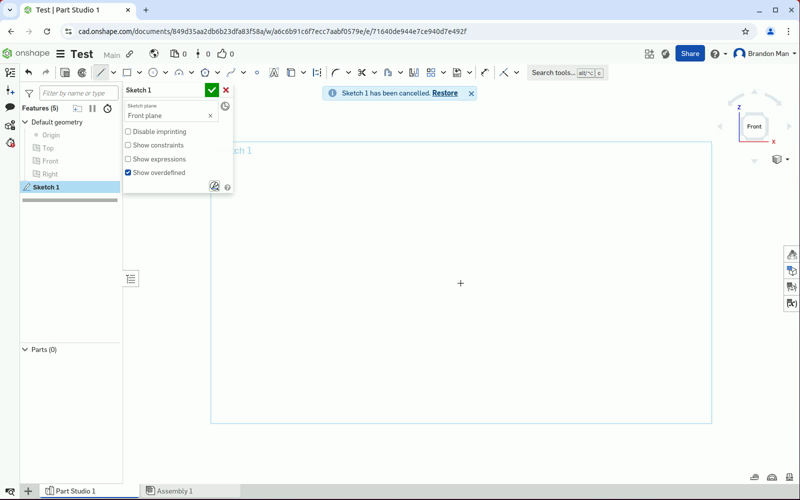
click(460, 282)
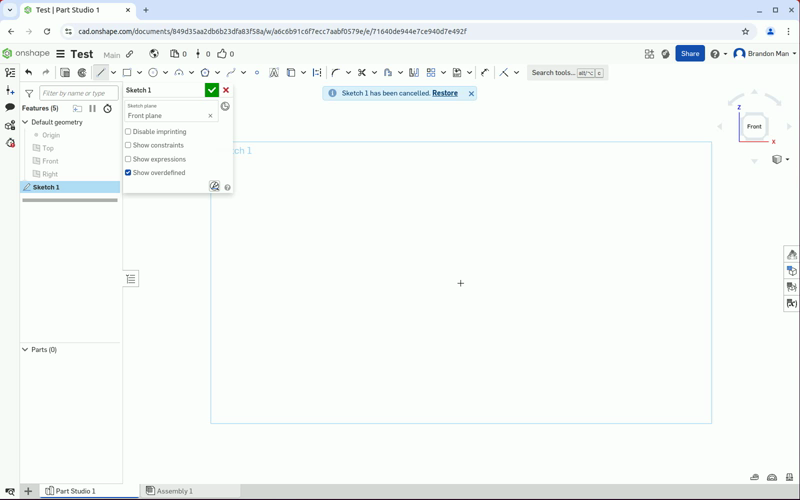
key_up(shift)
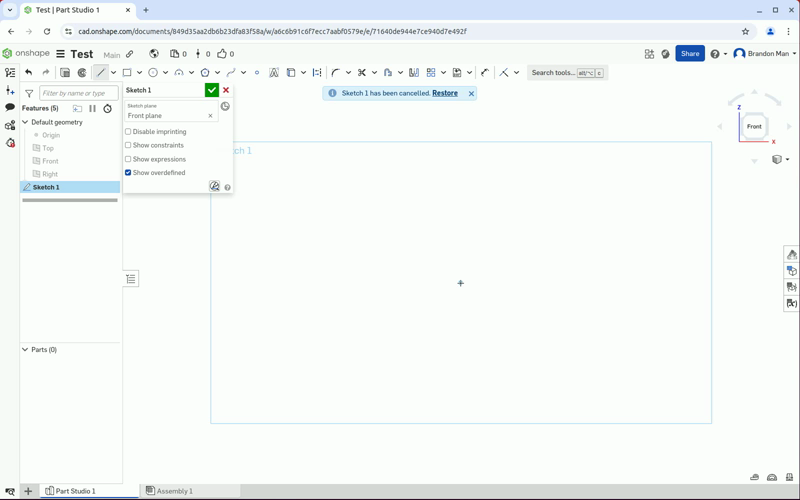
key_down(shift)
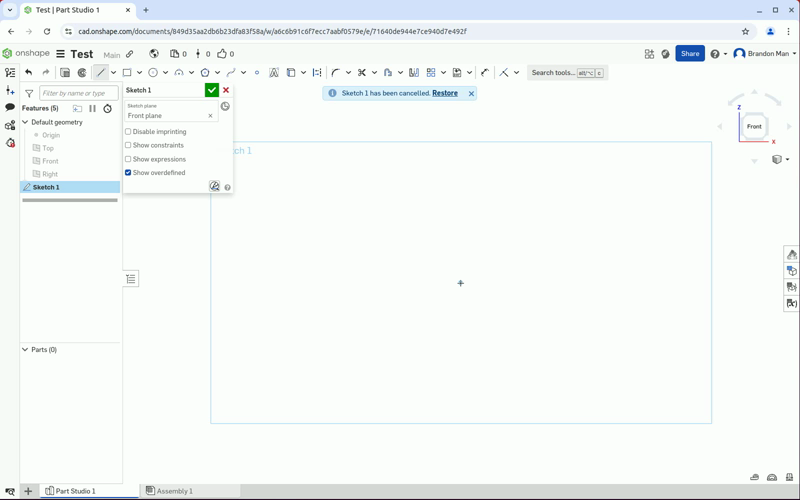
mouse_move(573, 282)
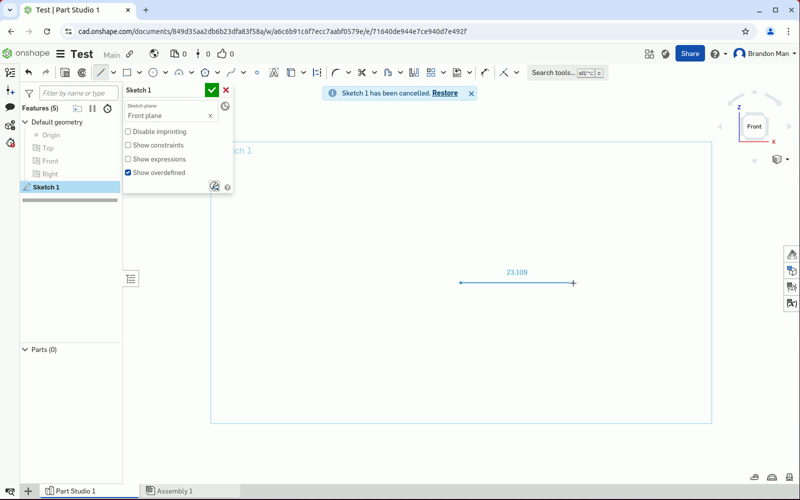
click(573, 282)
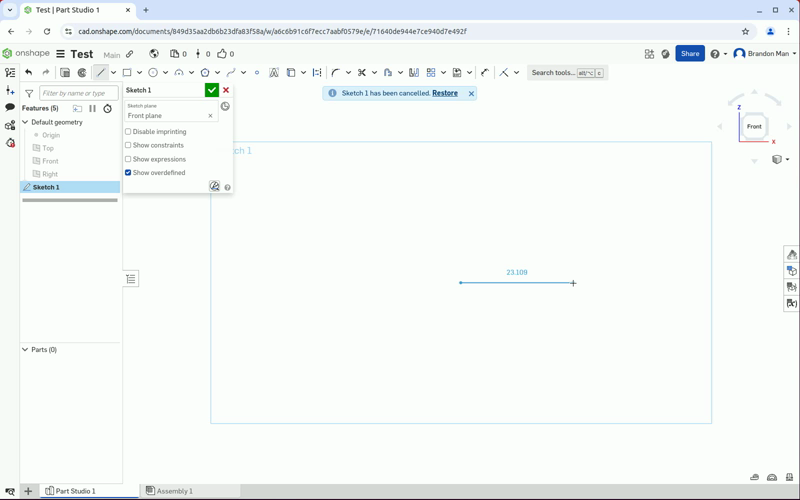
key_up(shift)
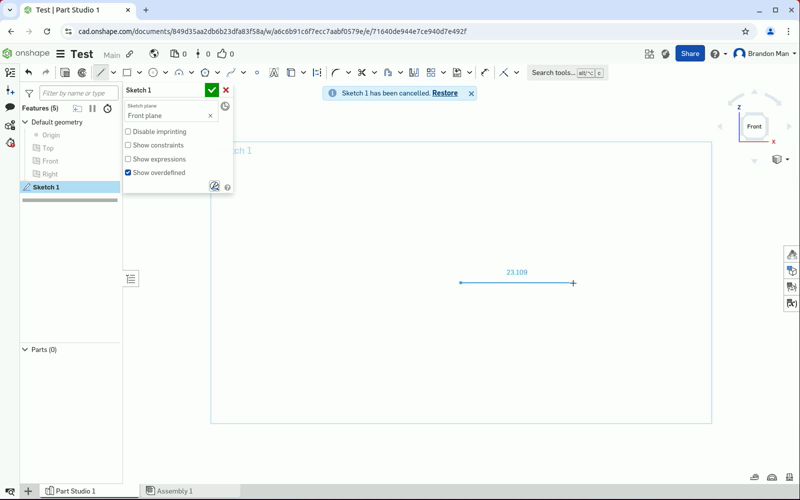
key_down(shift)
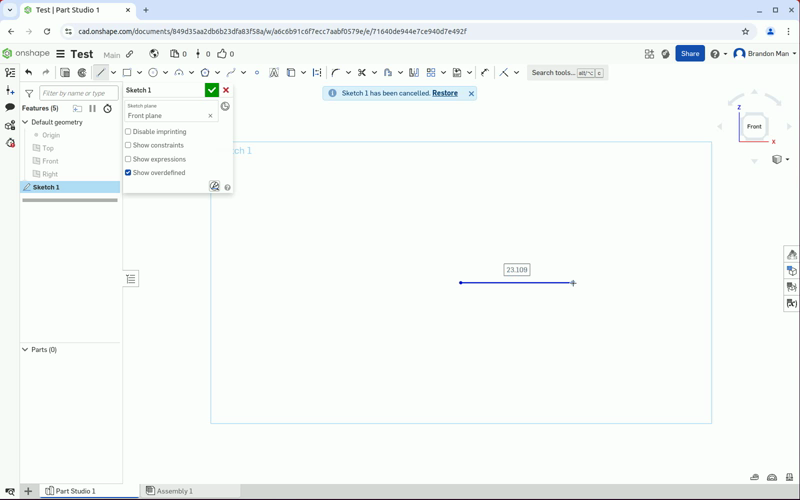
mouse_move(573, 215)
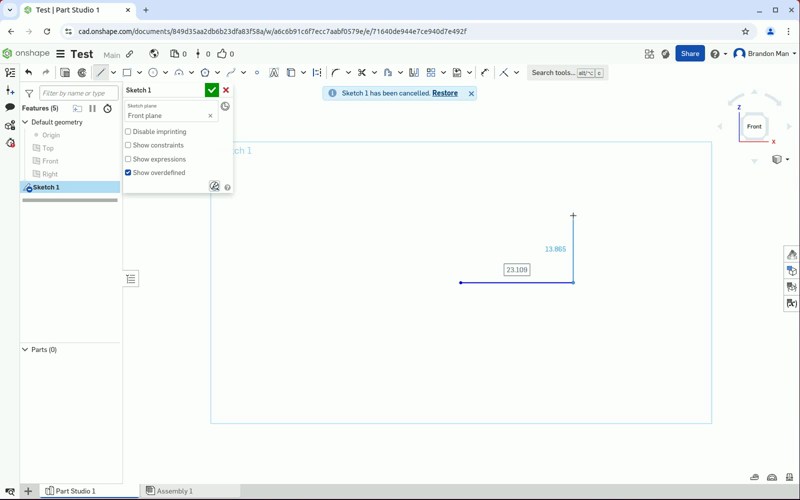
click(573, 215)
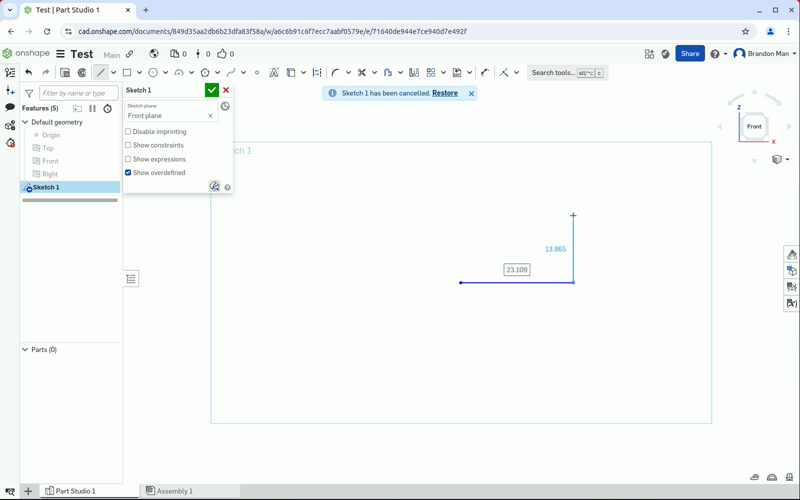
key_up(shift)
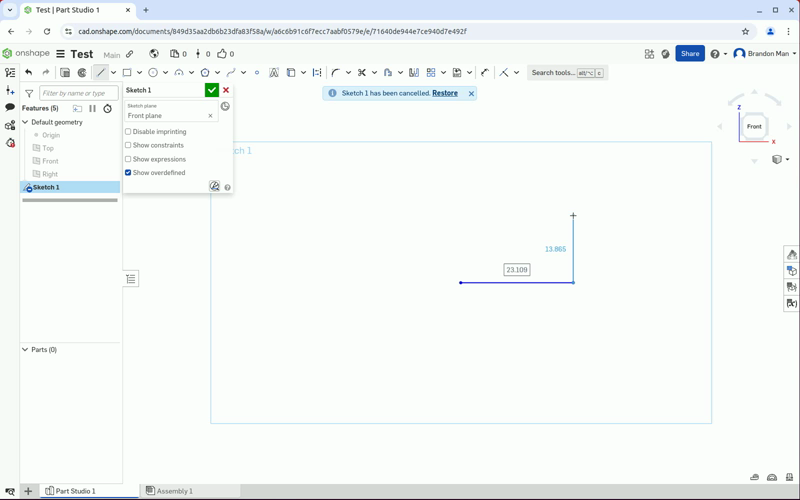
key_down(shift)
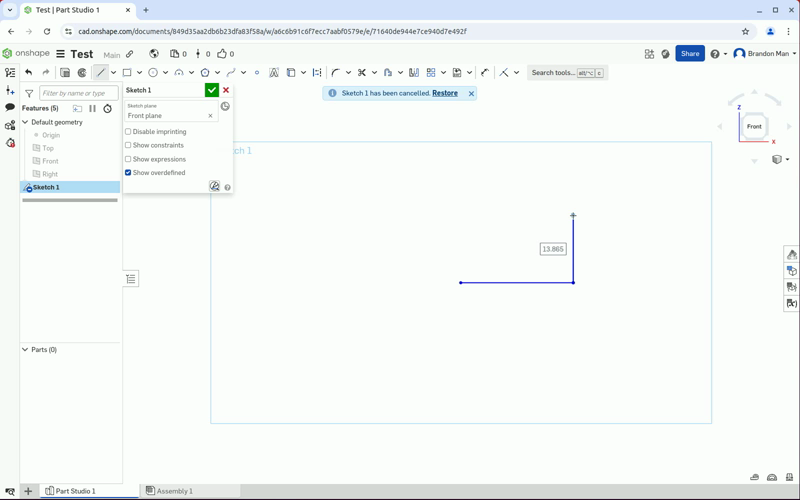
mouse_move(460, 215)
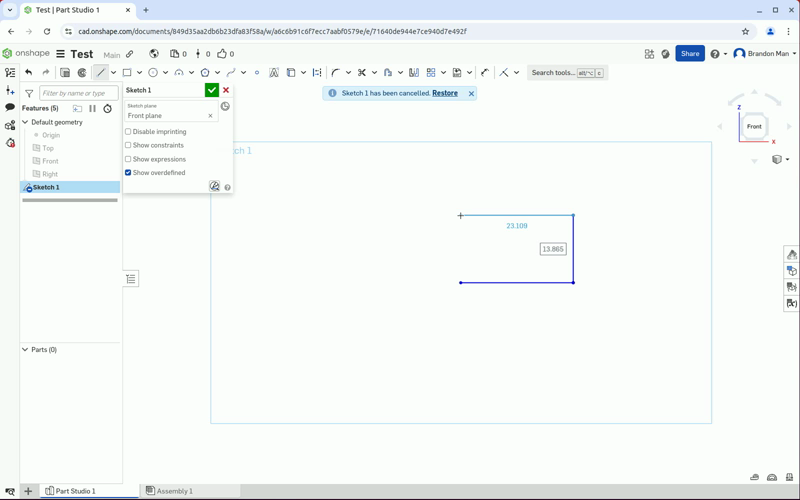
click(460, 215)
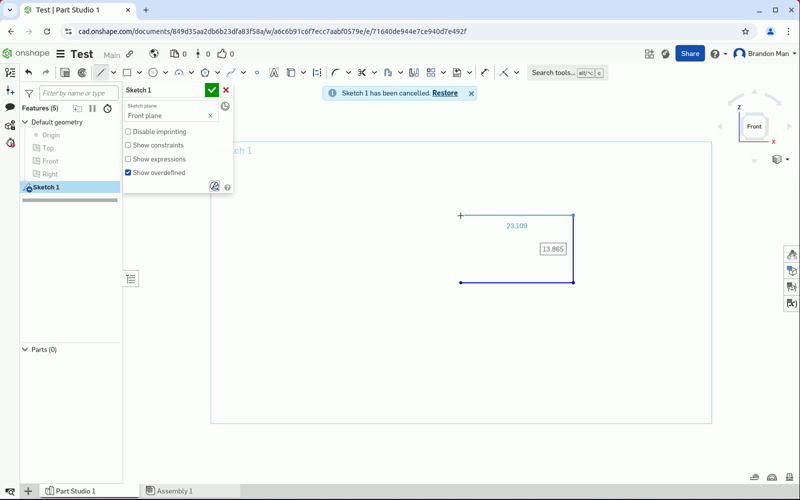
key_up(shift)
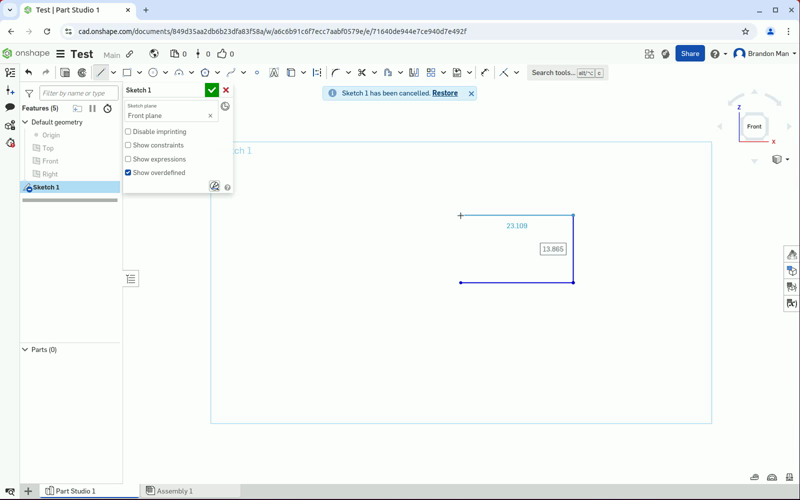
key_down(shift)
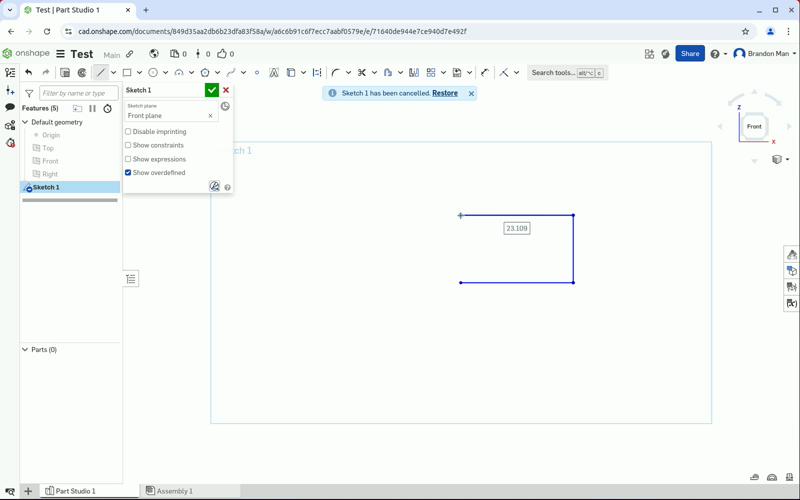
mouse_move(460, 282)
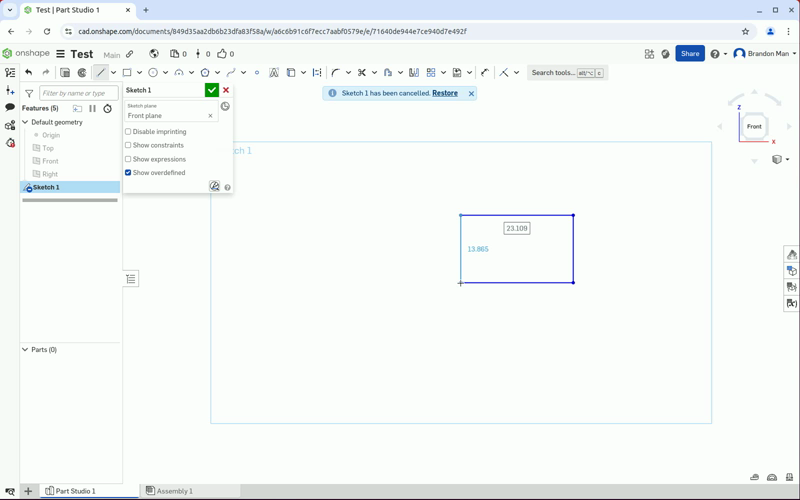
key_up(shift)
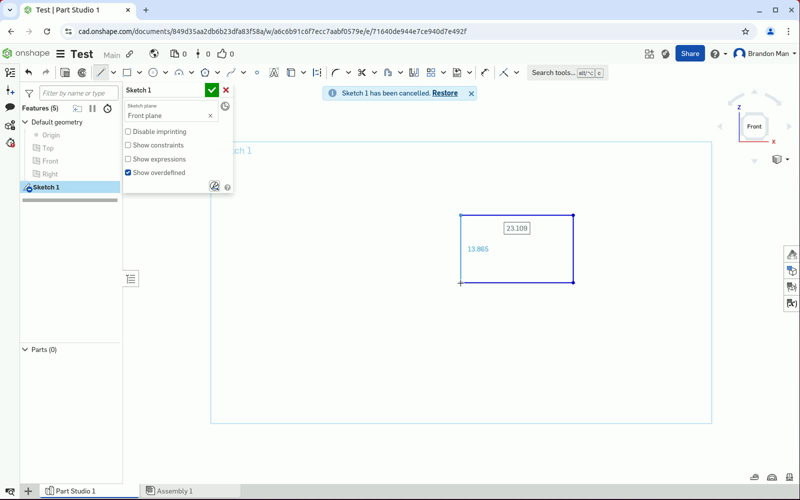
click(460, 282)
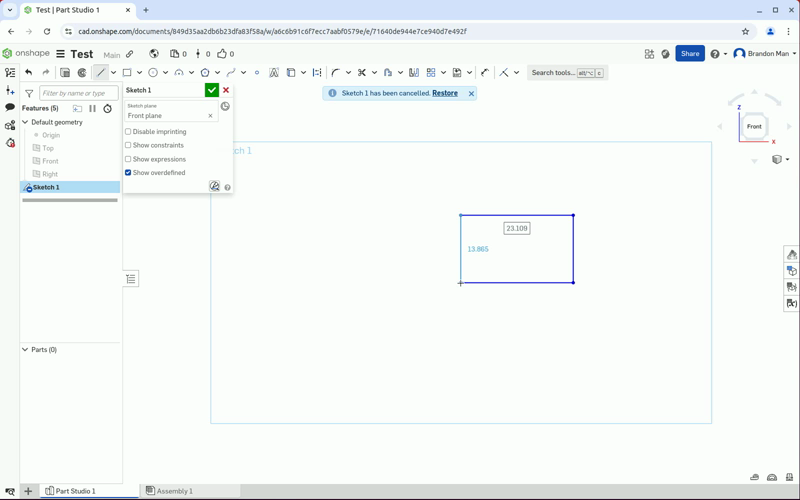
key(esc)
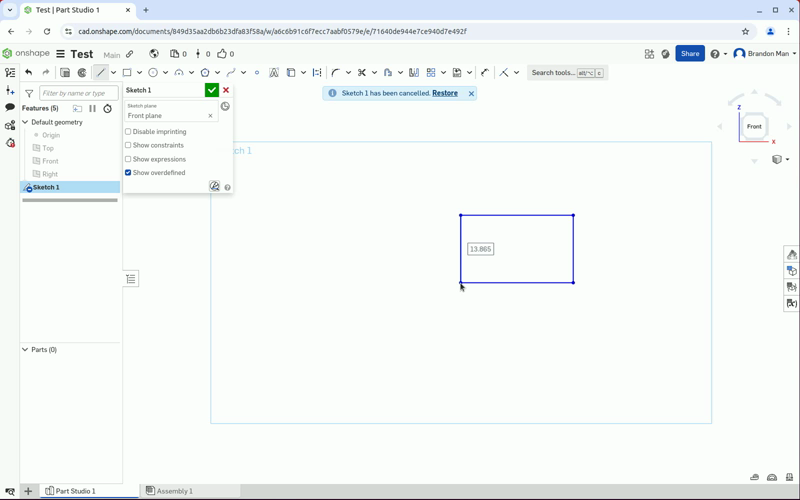
mouse_move(469, 262)
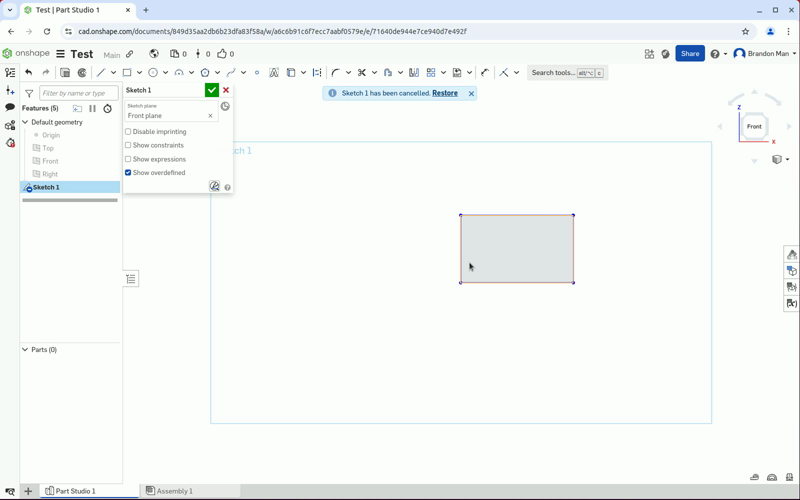
click(469, 262)
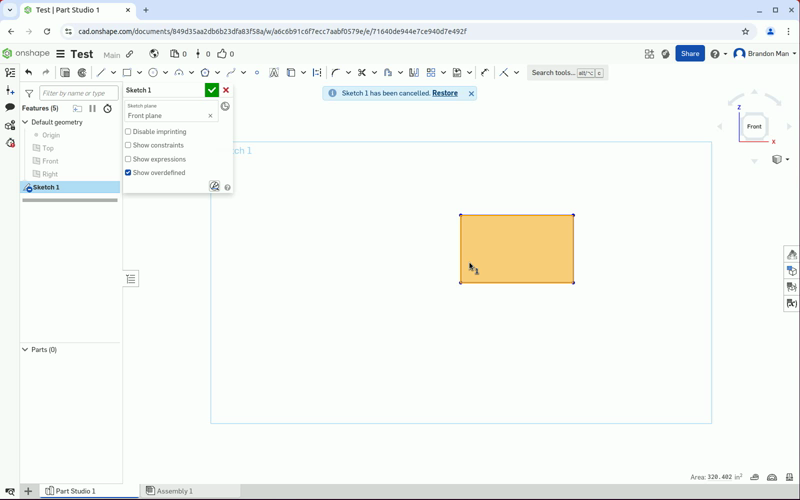
mouse_move(73, 352)
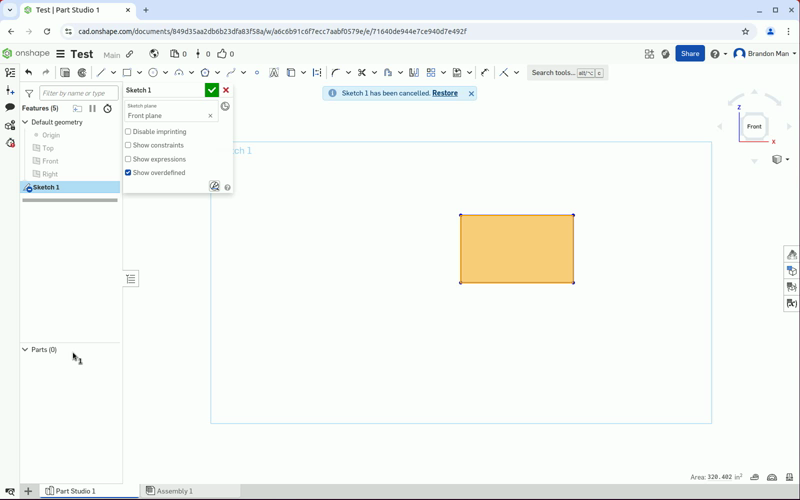
key(shift+y)
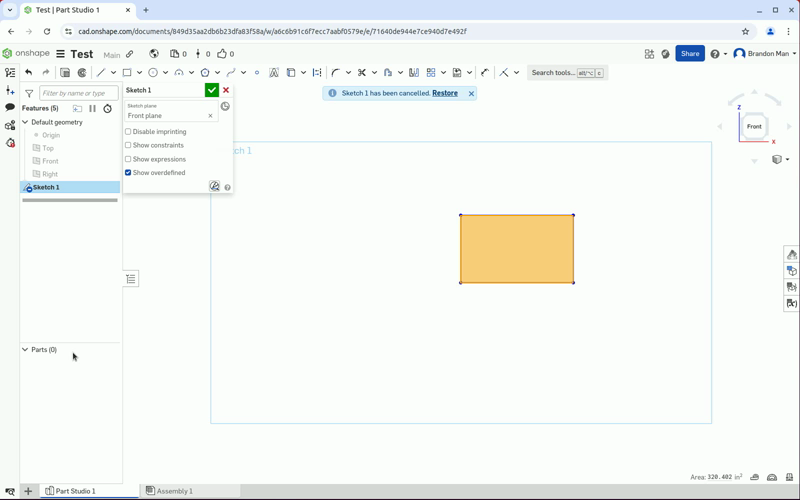
key(shift+e)
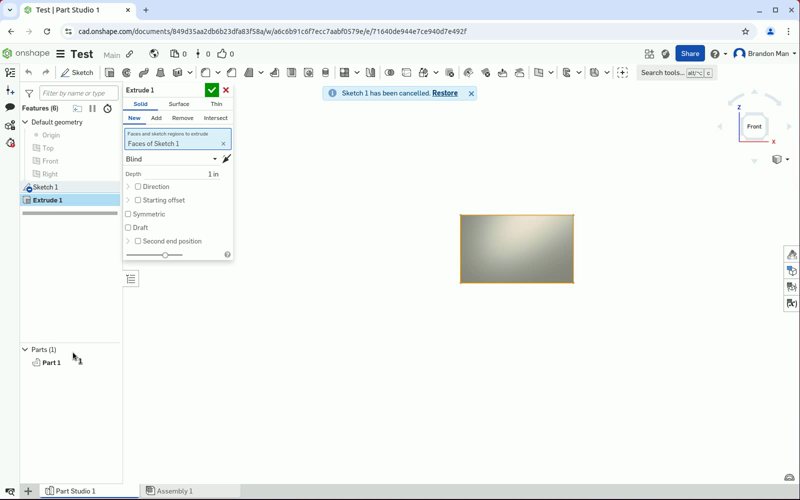
mouse_move(143, 106)
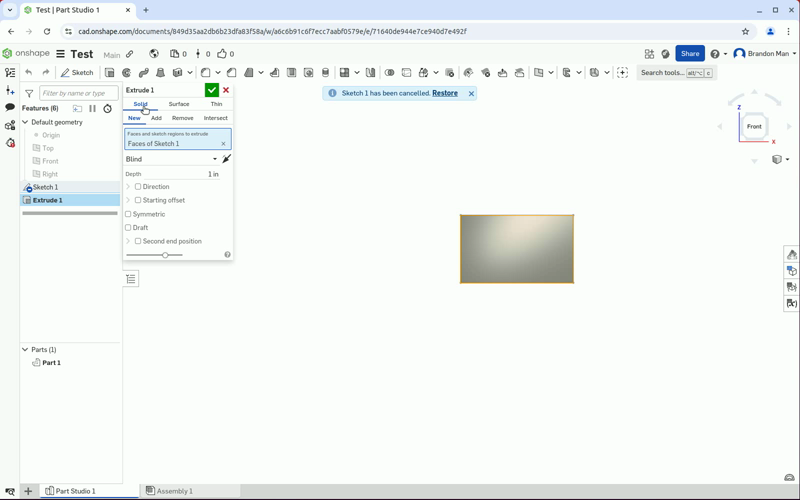
click(143, 106)
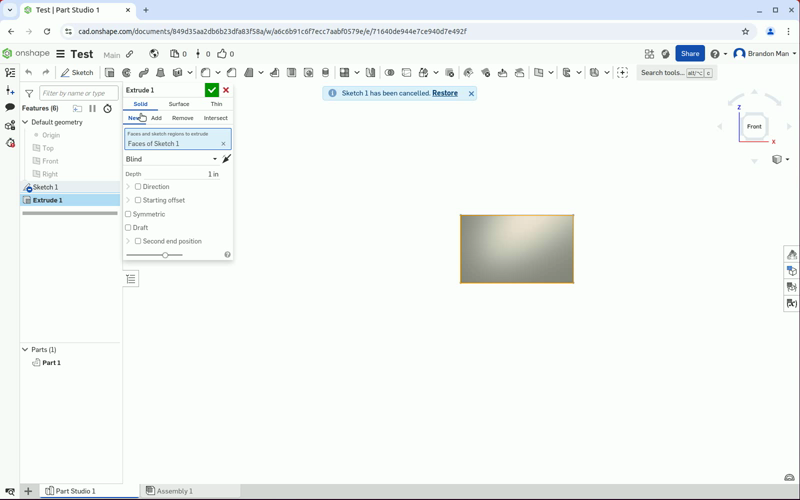
mouse_move(137, 120)
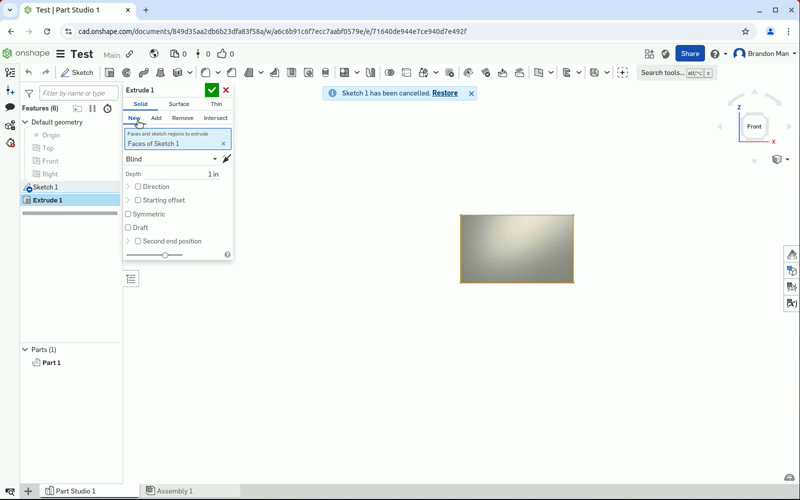
click(137, 120)
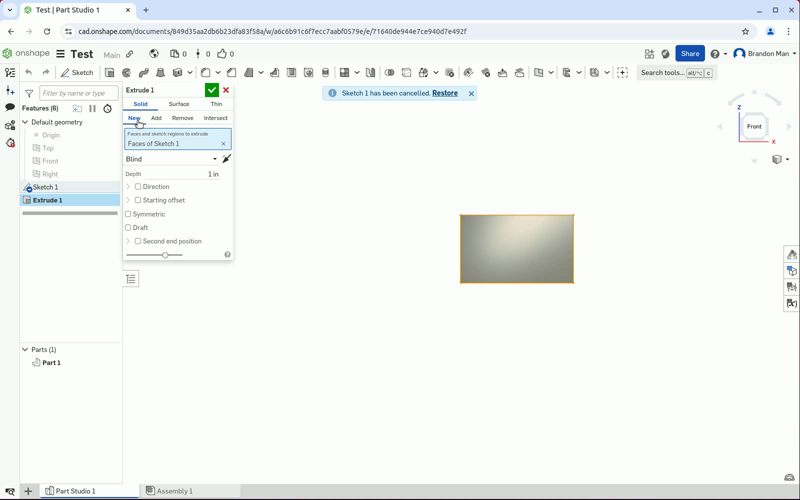
key(tab, 4)
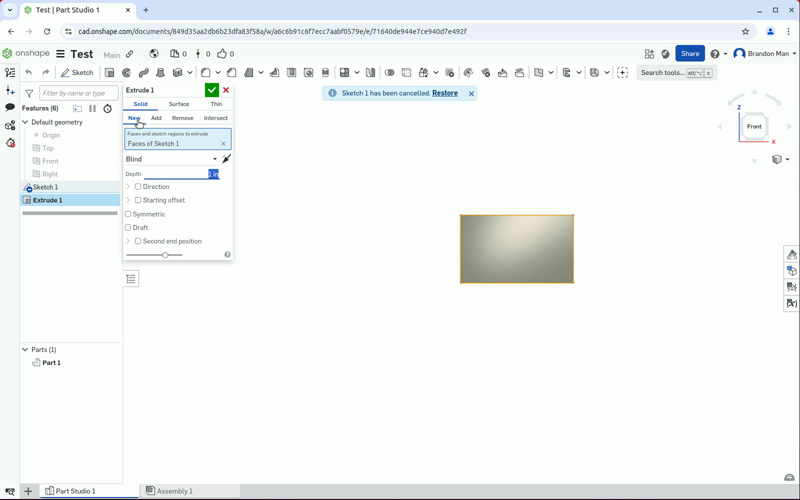
text(2.407)
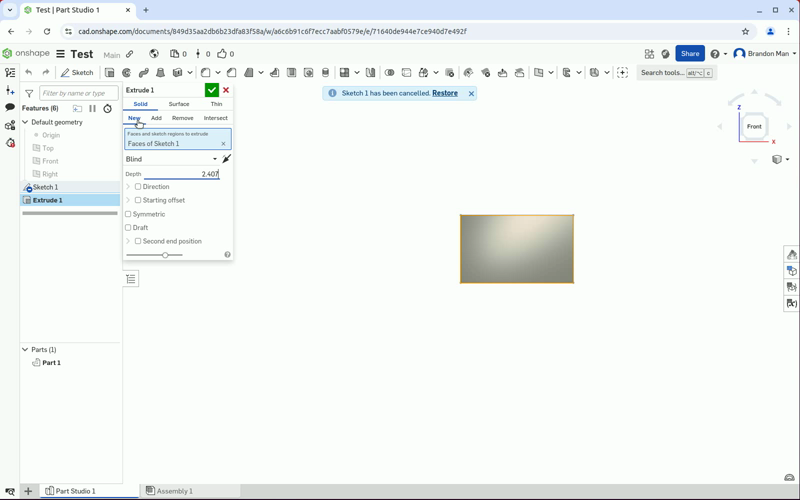
key(enter)
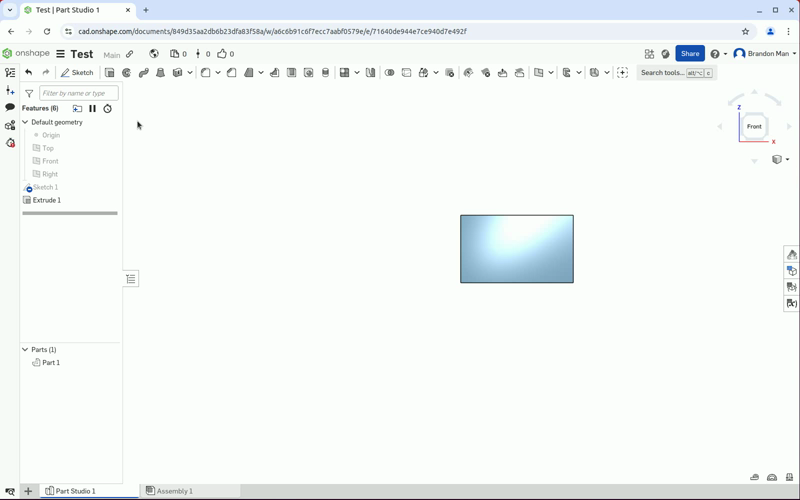
key(shift+h)
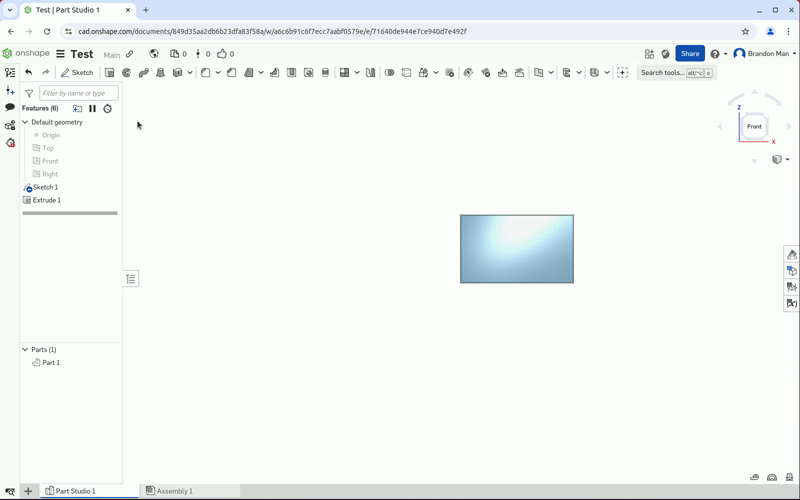
key(shift+h)
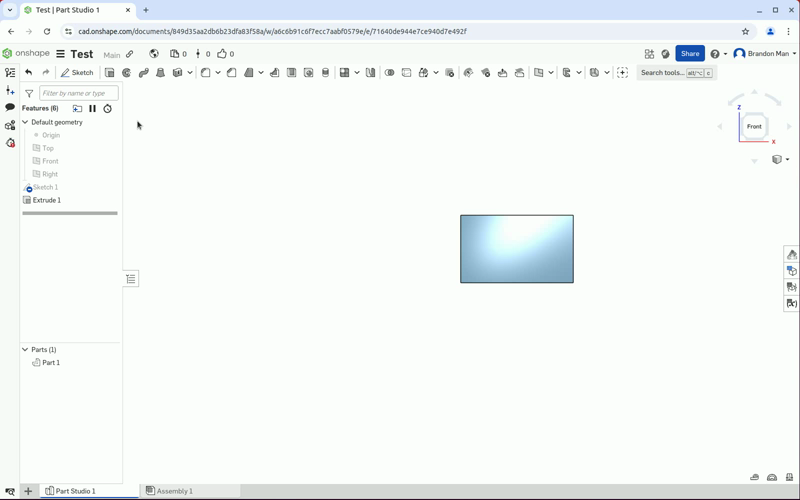
mouse_move(73, 189)
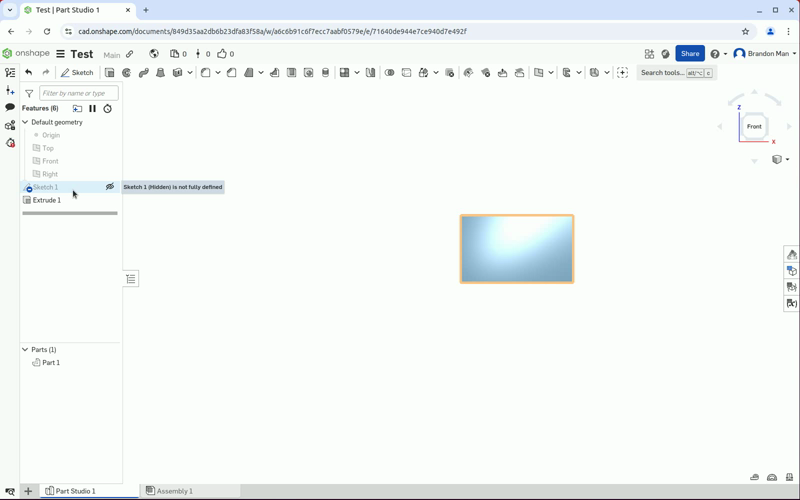
click(73, 189)
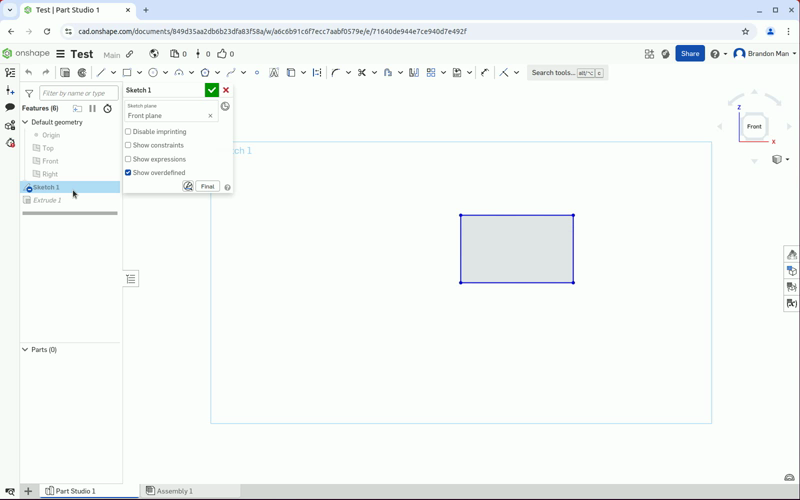
mouse_move(229, 92)
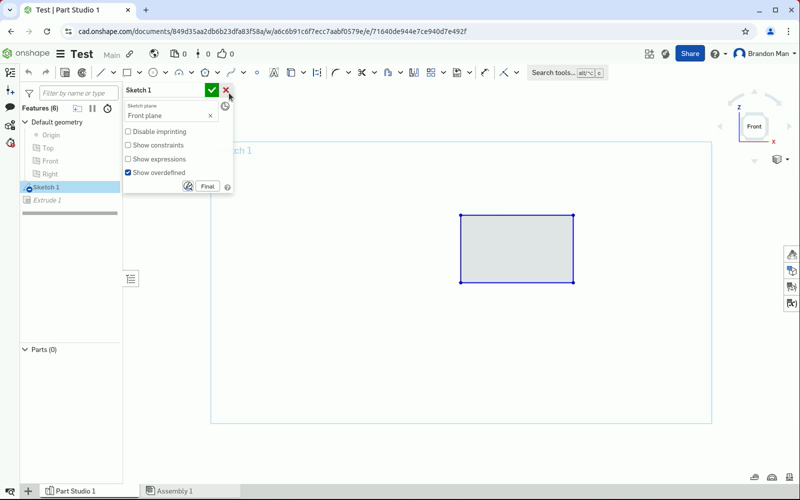
click(229, 92)
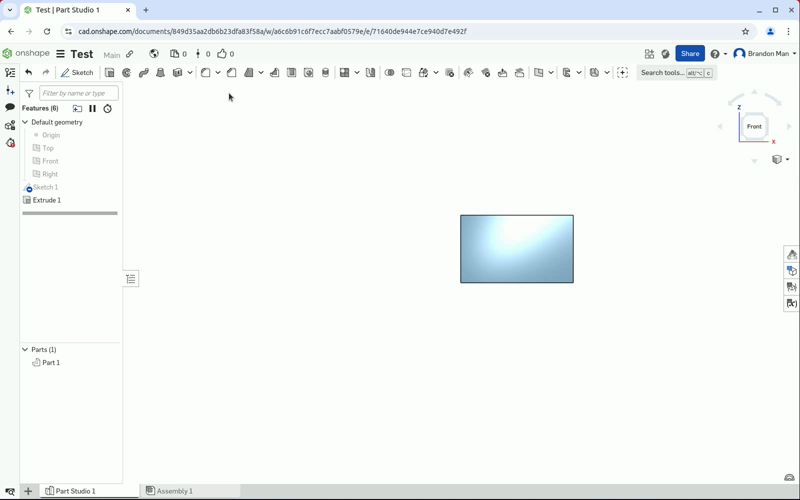
mouse_move(541, 75)
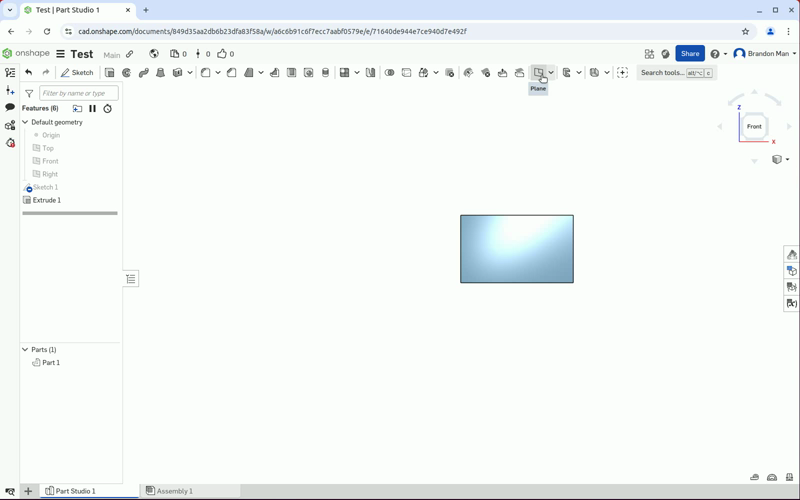
click(541, 75)
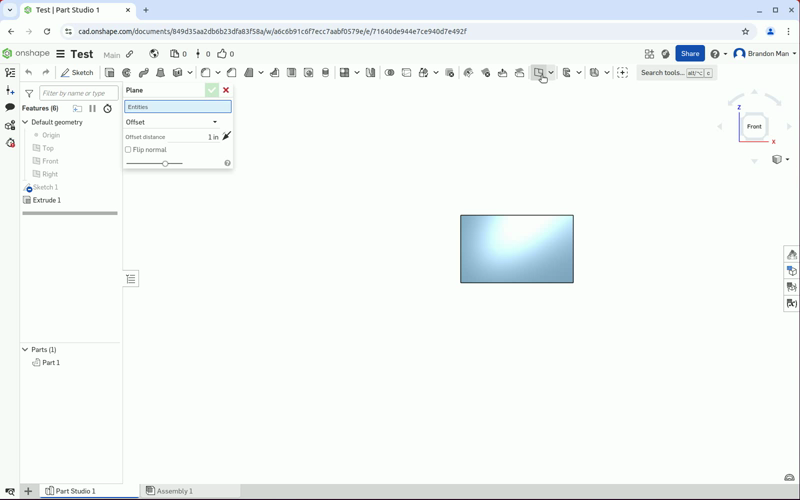
mouse_move(73, 163)
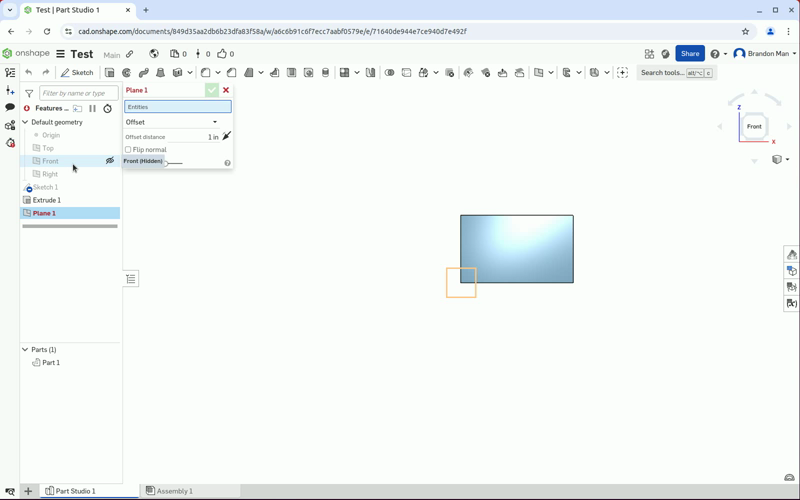
click(73, 163)
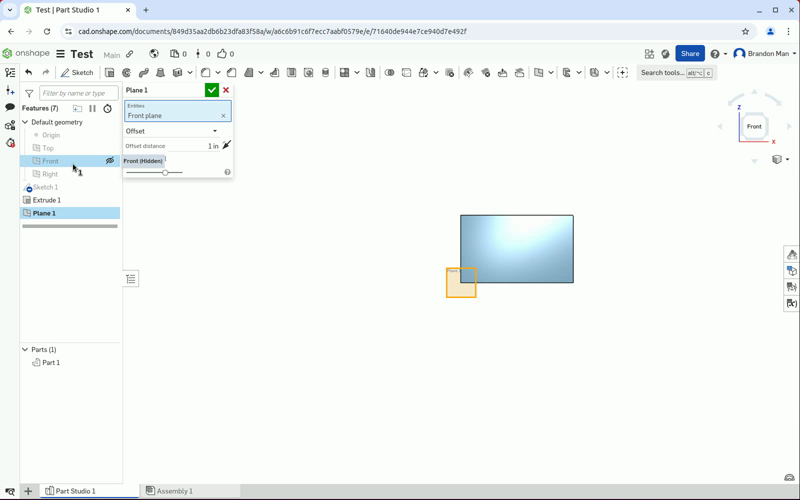
key(tab, 2)
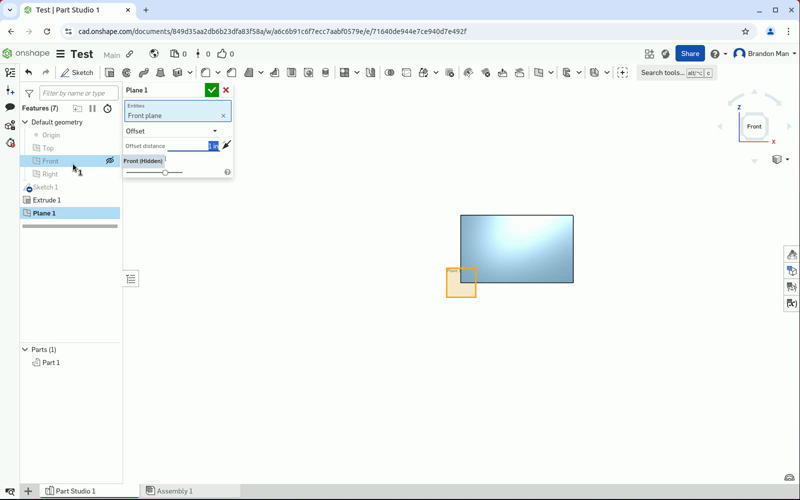
text(2.403)
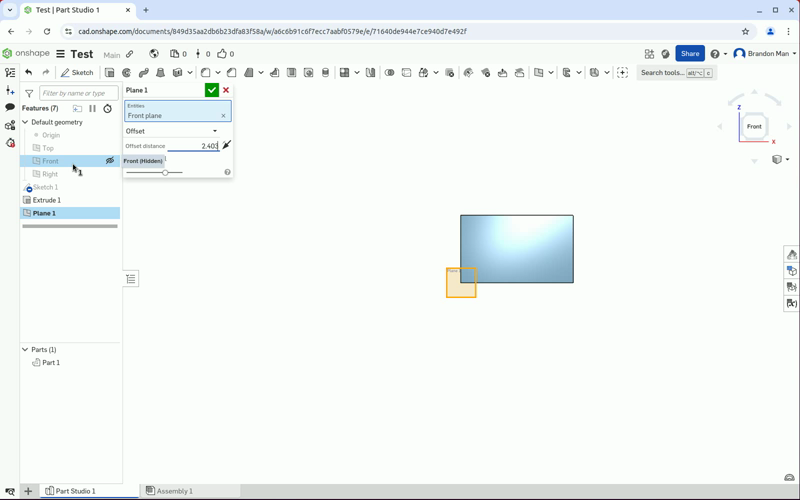
key(enter, 2)
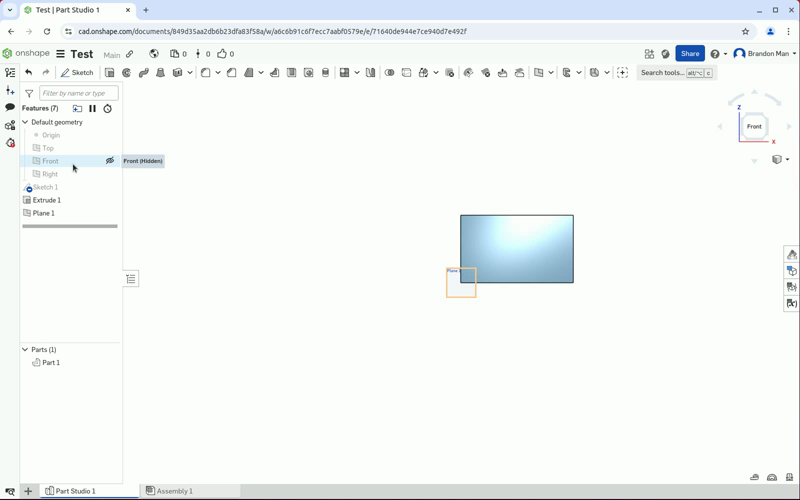
key(shift+s)
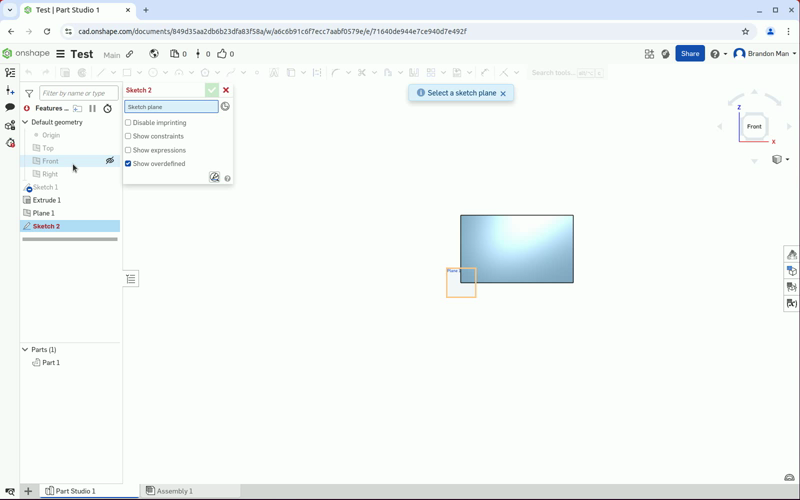
mouse_move(73, 215)
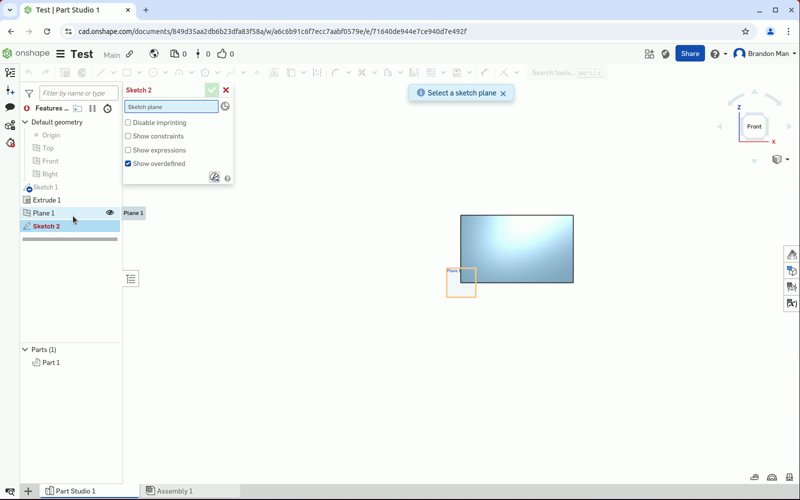
click(73, 215)
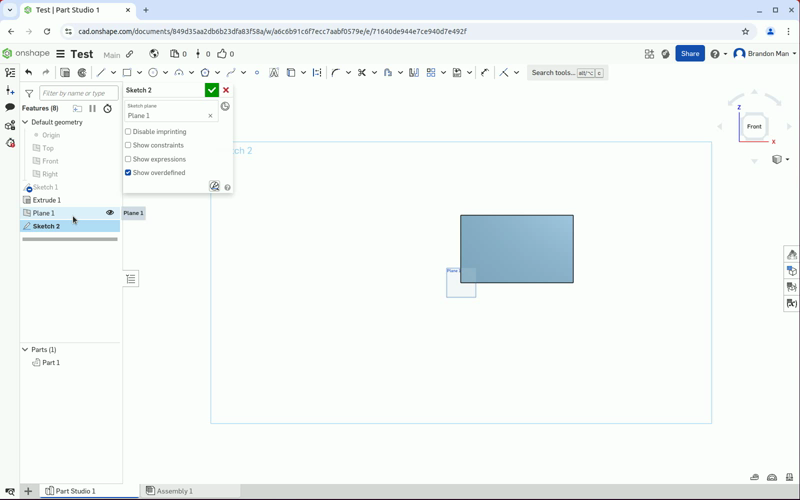
mouse_move(73, 352)
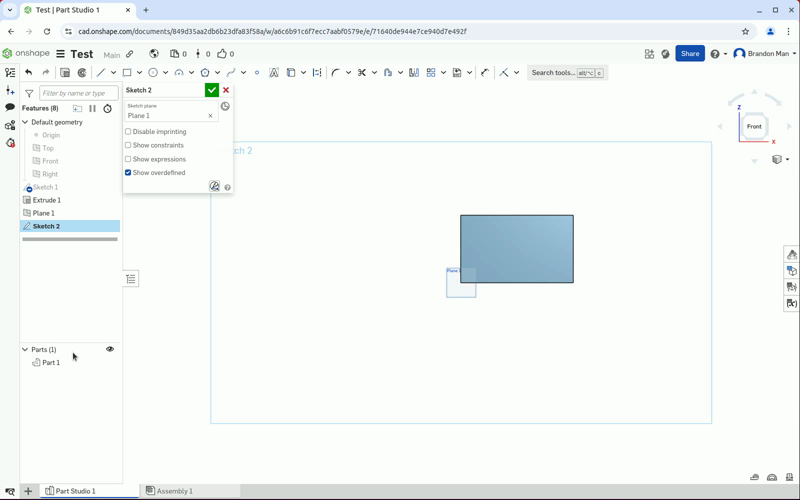
key(y)
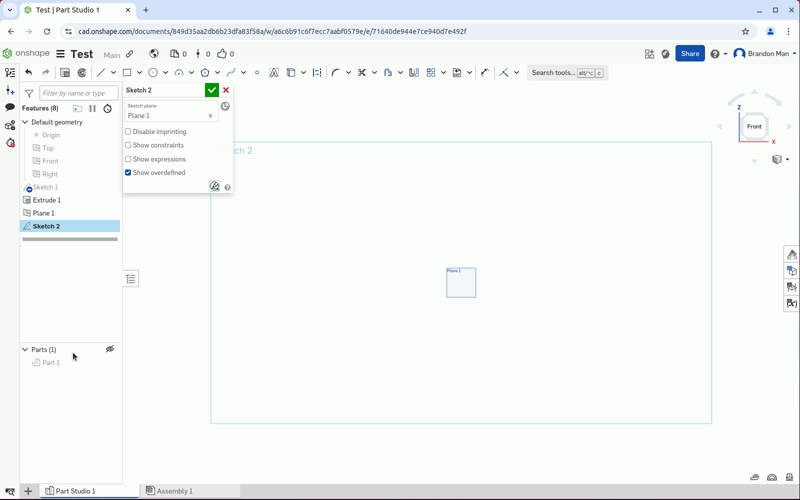
key(l)
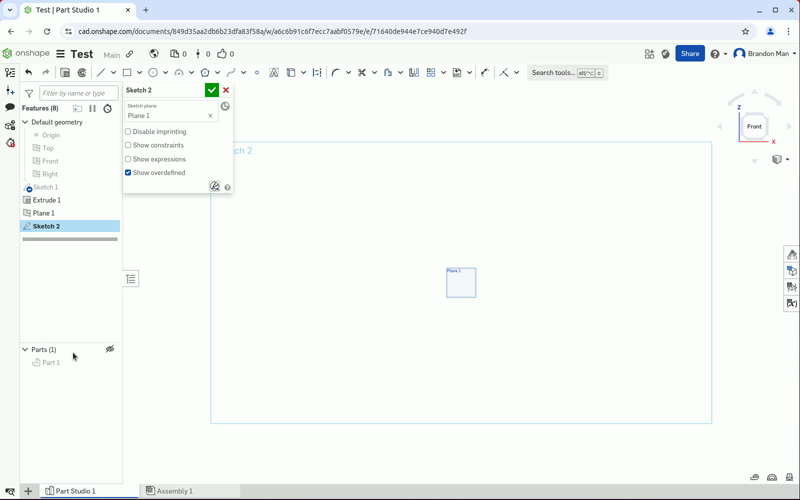
key_down(shift)
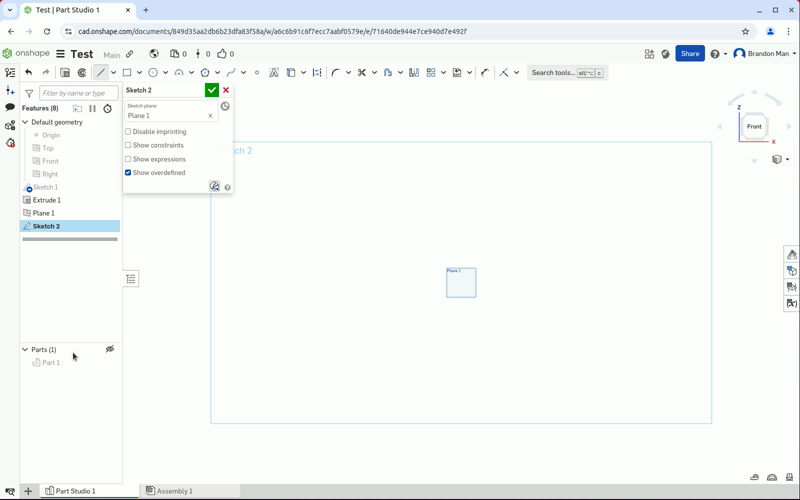
mouse_move(460, 230)
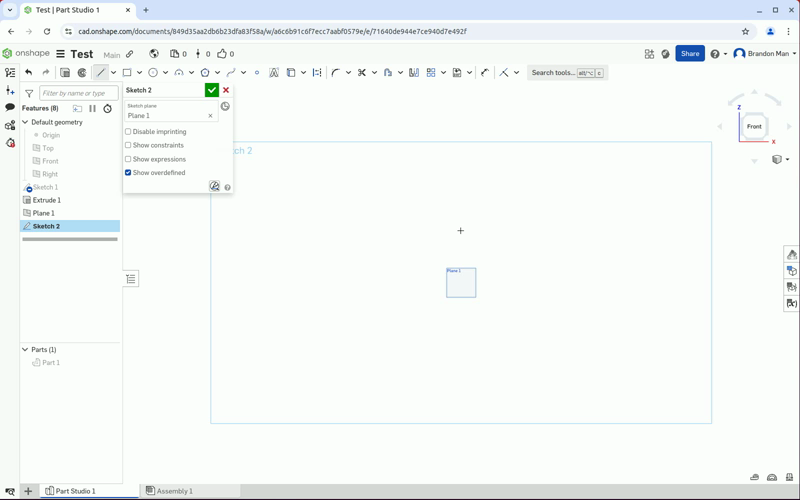
click(460, 230)
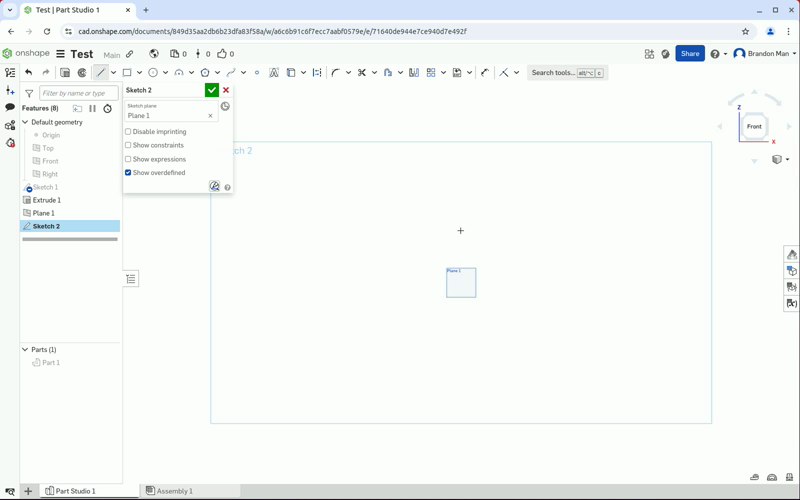
key_up(shift)
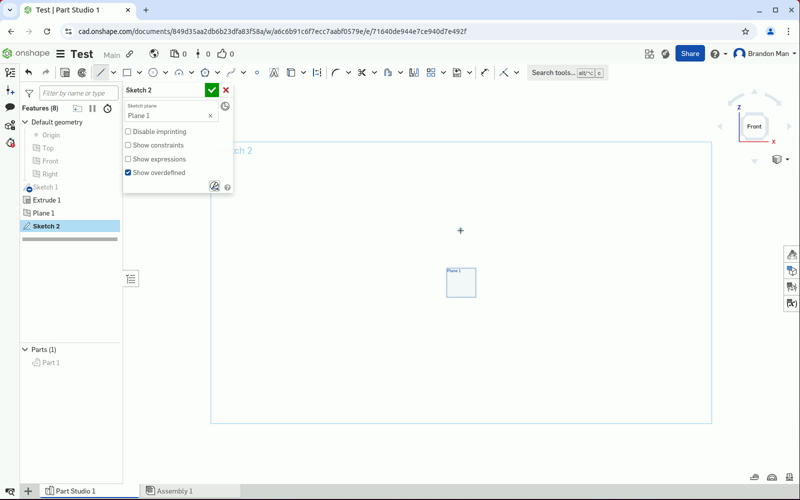
key_down(shift)
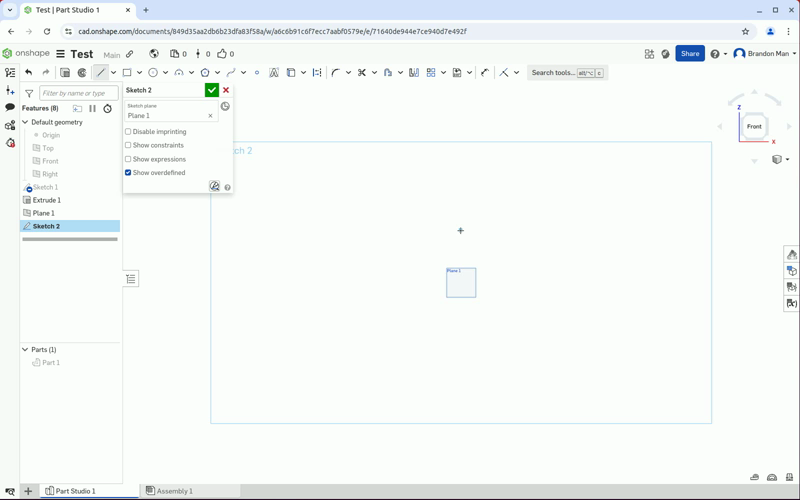
mouse_move(573, 230)
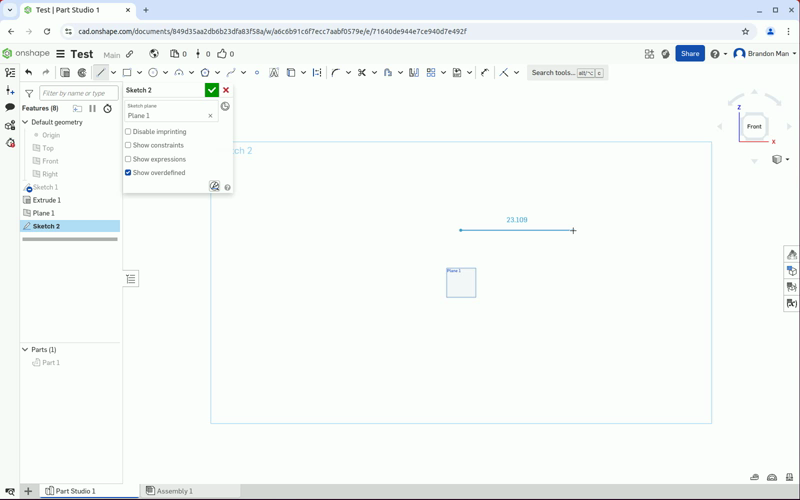
click(573, 230)
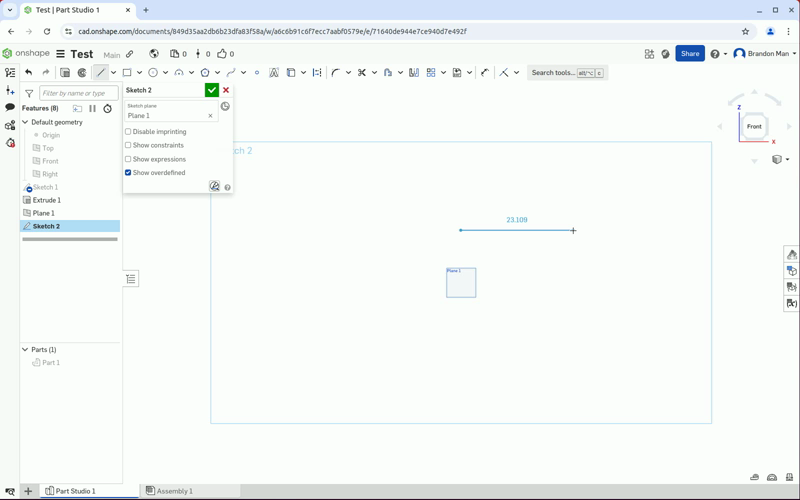
key_up(shift)
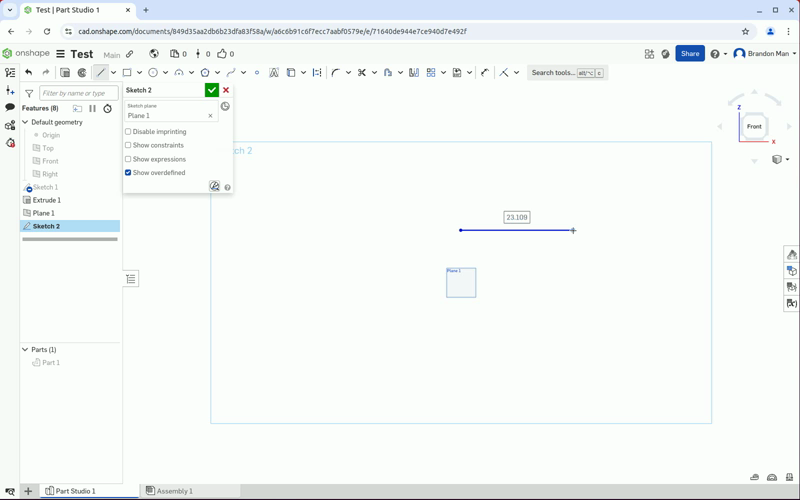
key_down(shift)
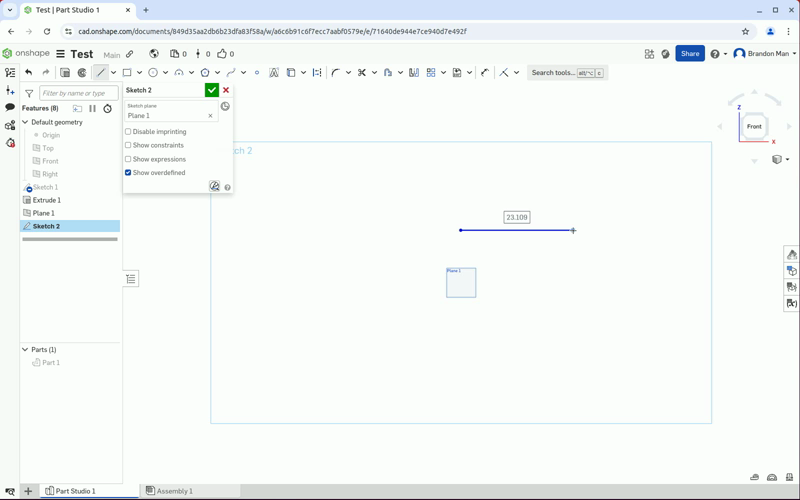
mouse_move(589, 230)
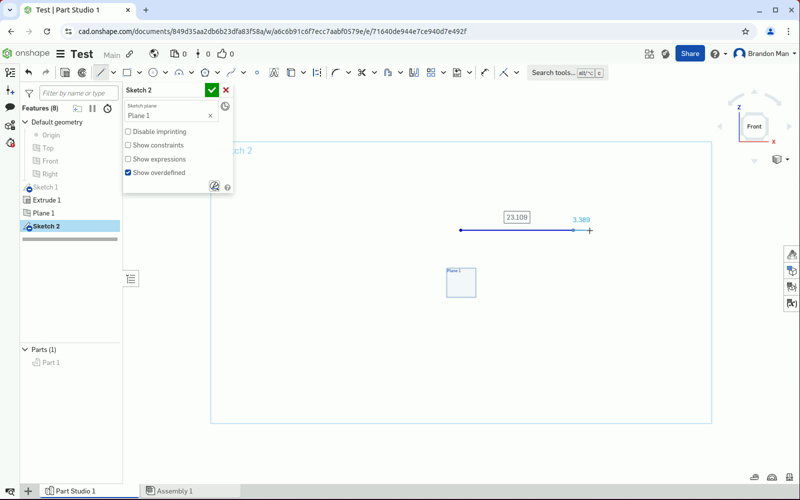
mouse_move(573, 222)
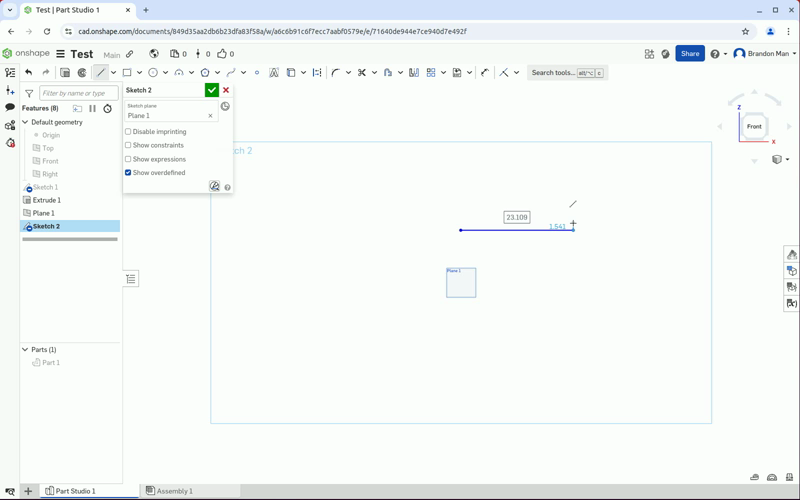
scroll(6)
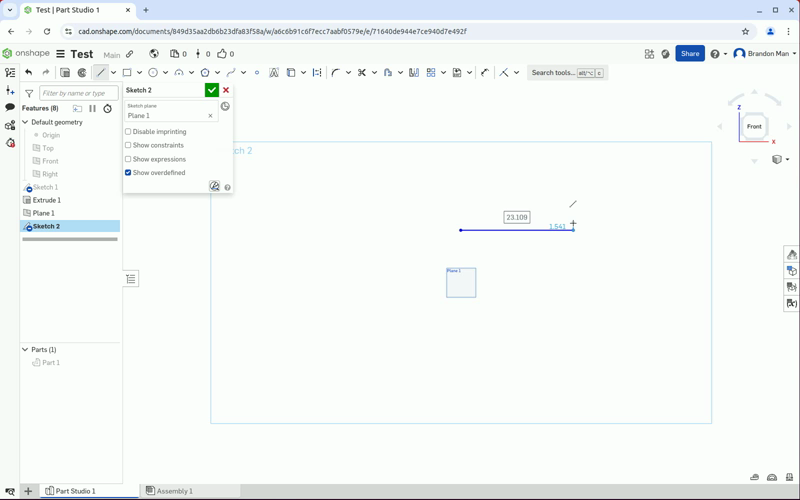
scroll(6)
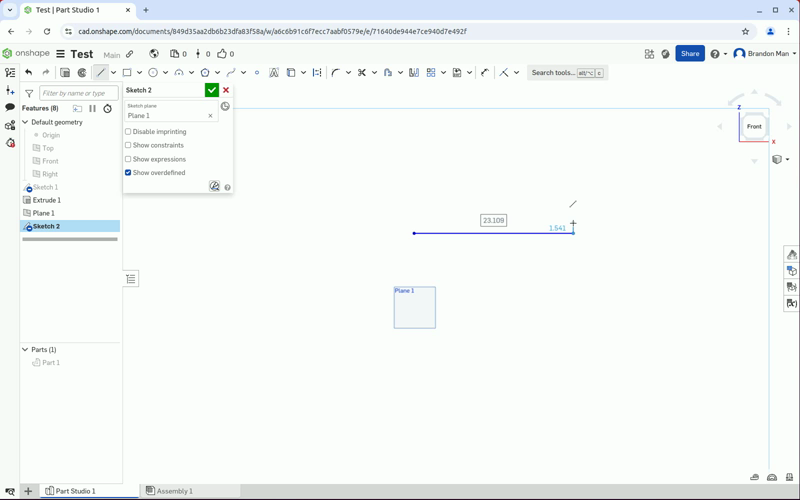
scroll(6)
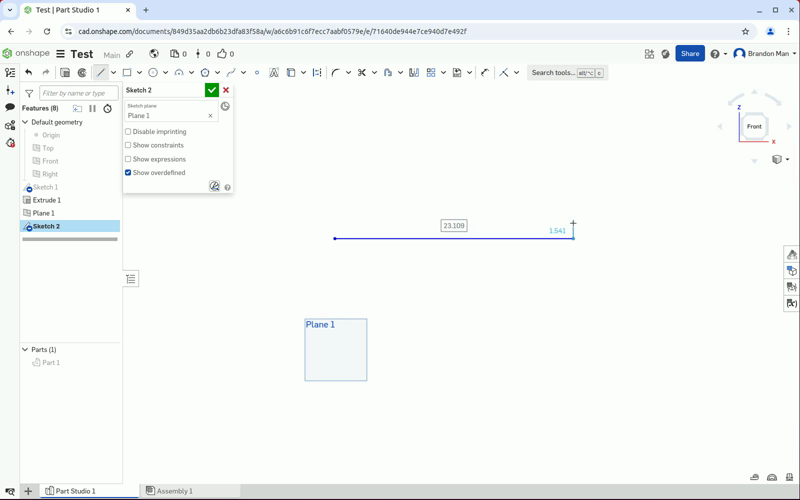
scroll(6)
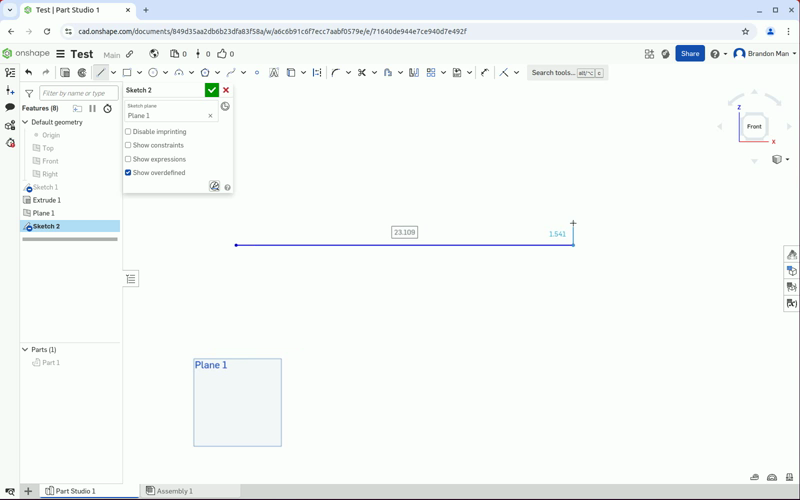
scroll(6)
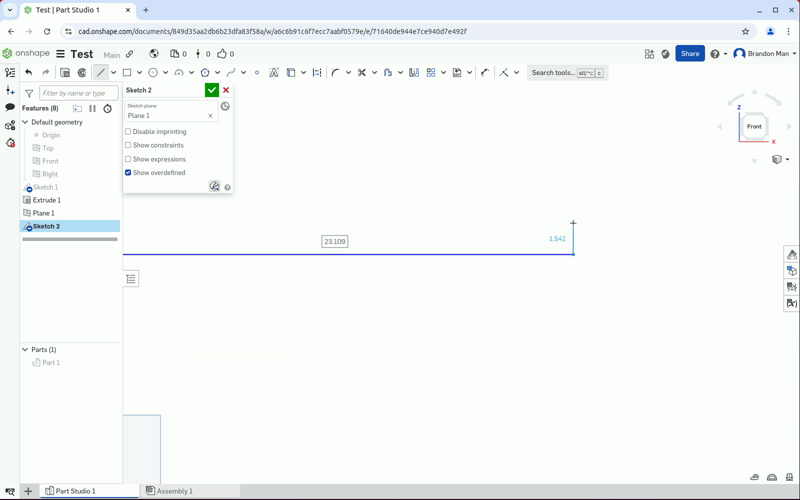
scroll(6)
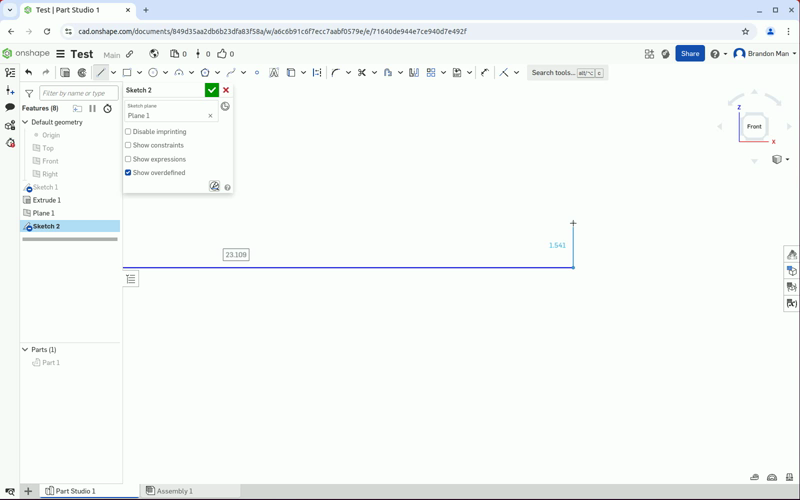
scroll(6)
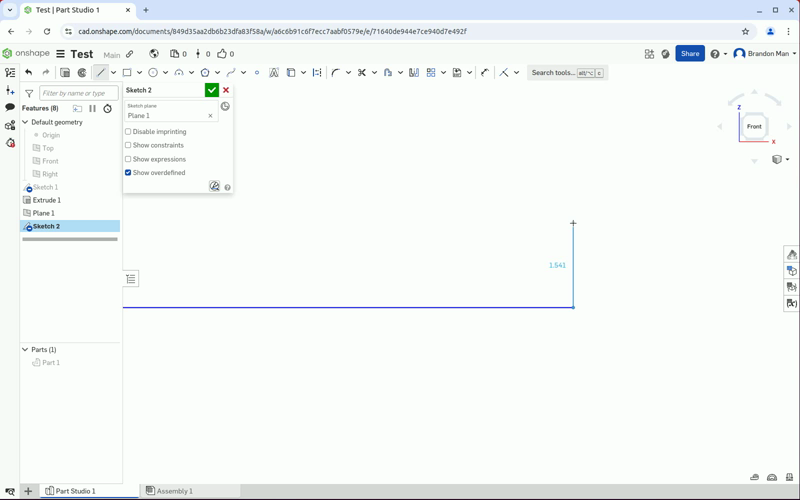
click(573, 222)
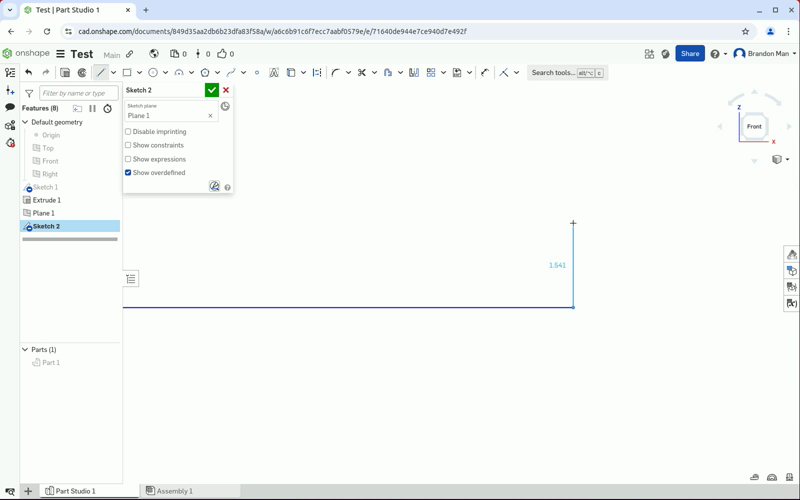
scroll(-6)
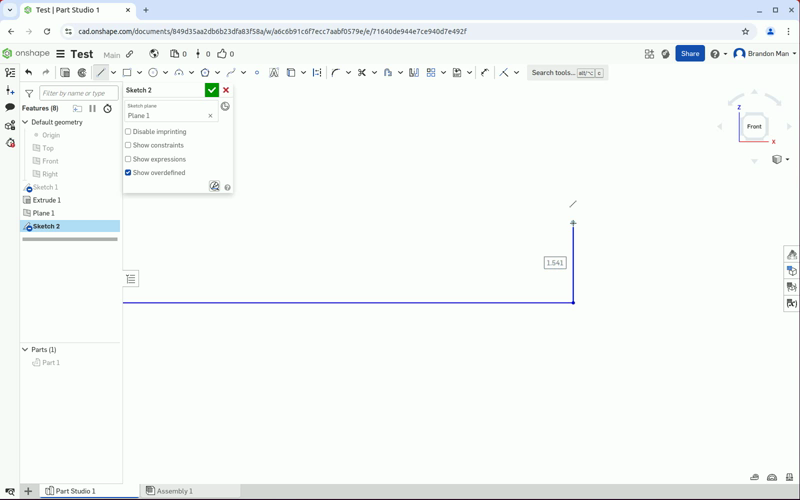
scroll(-6)
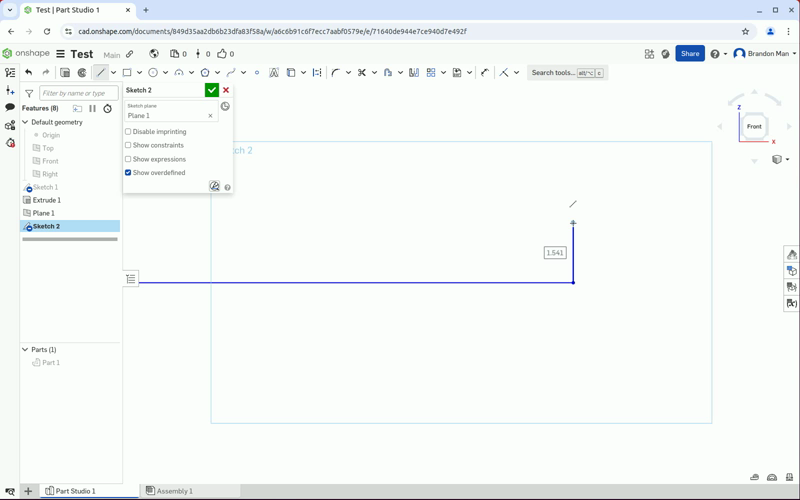
scroll(-6)
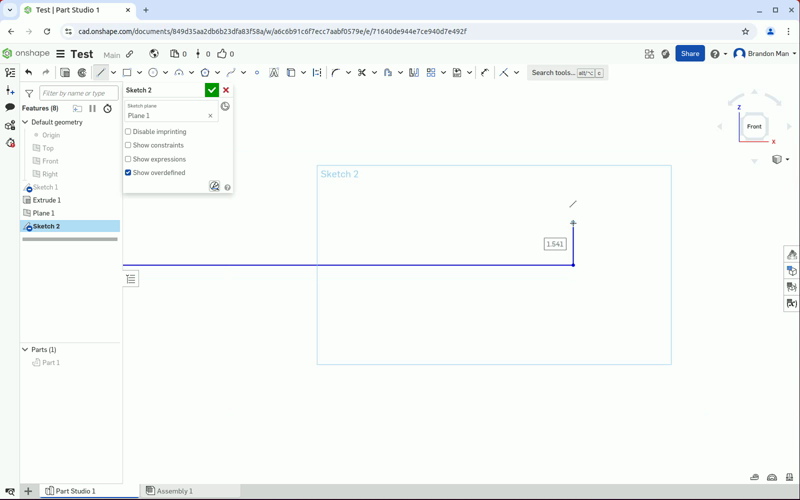
scroll(-6)
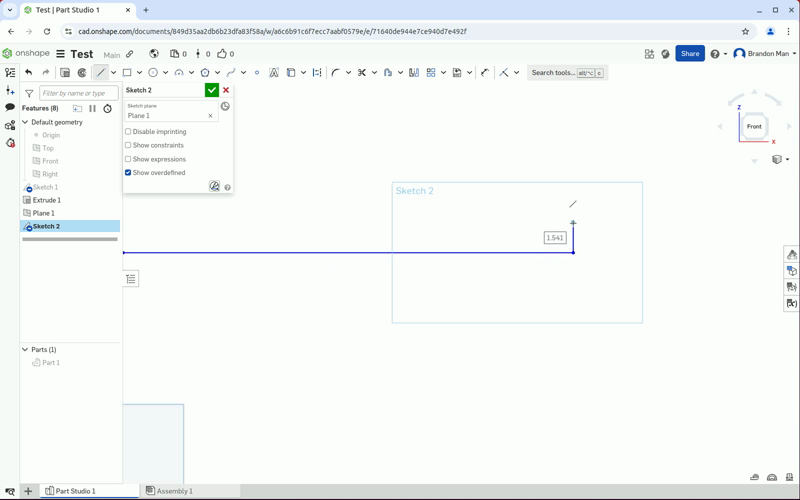
scroll(-6)
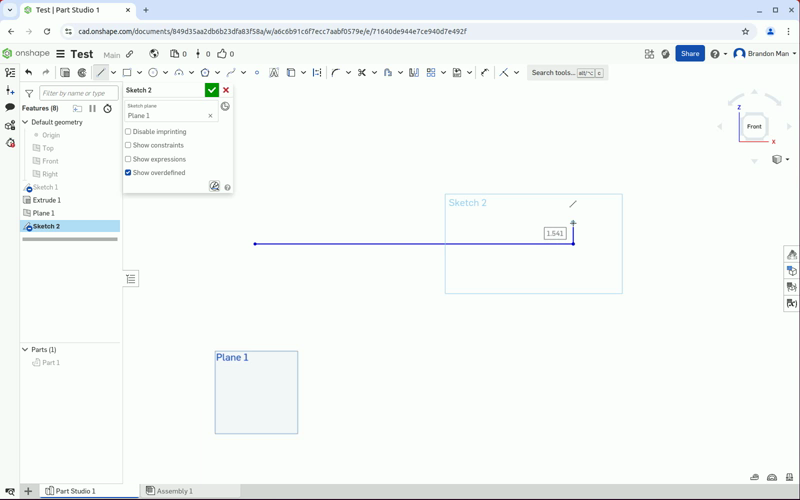
scroll(-6)
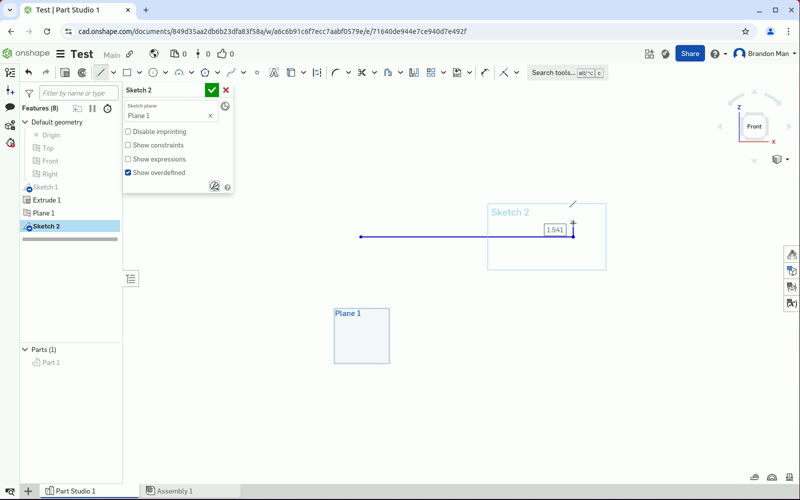
scroll(-6)
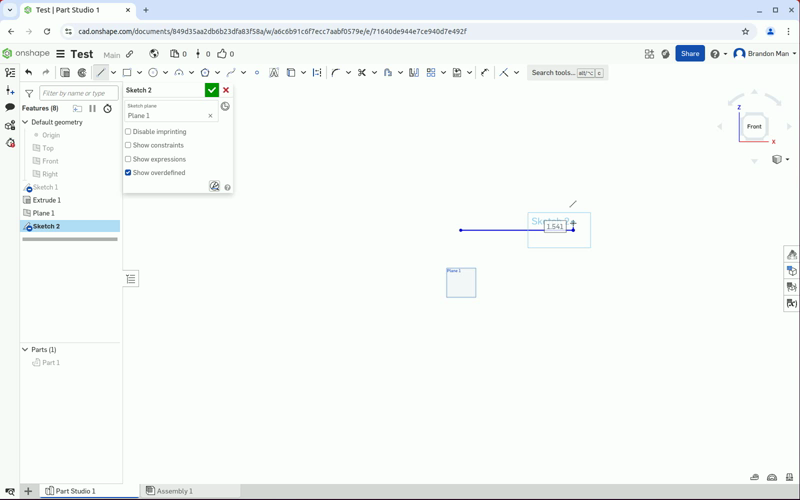
key_up(shift)
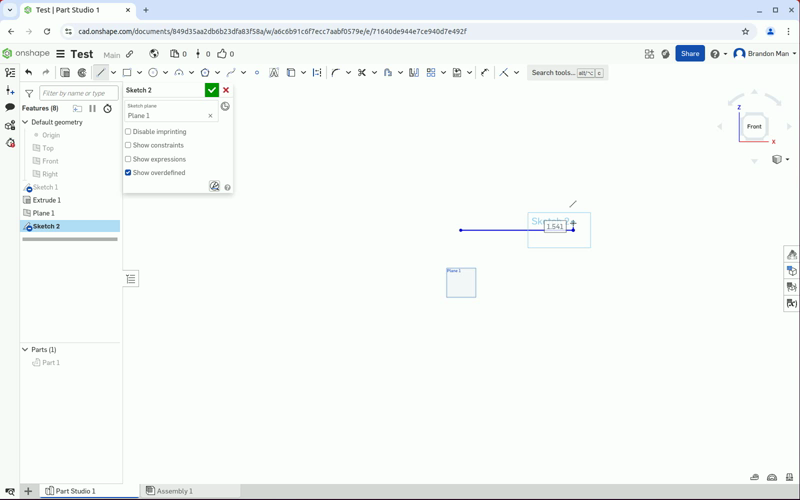
key_down(shift)
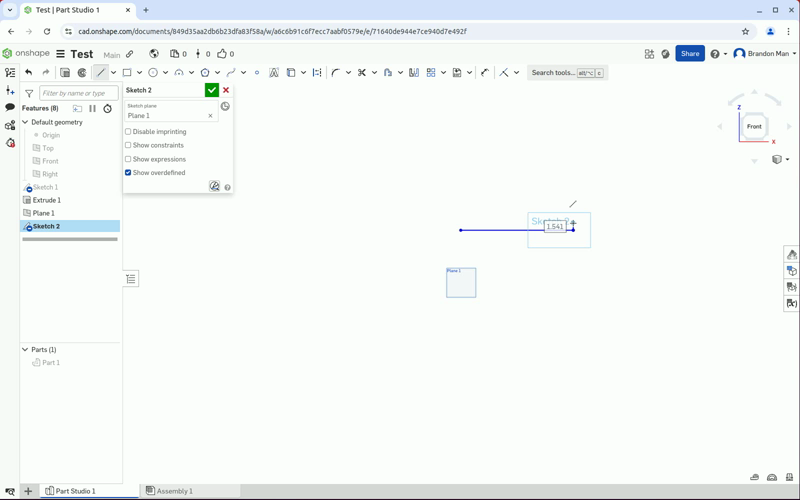
mouse_move(460, 222)
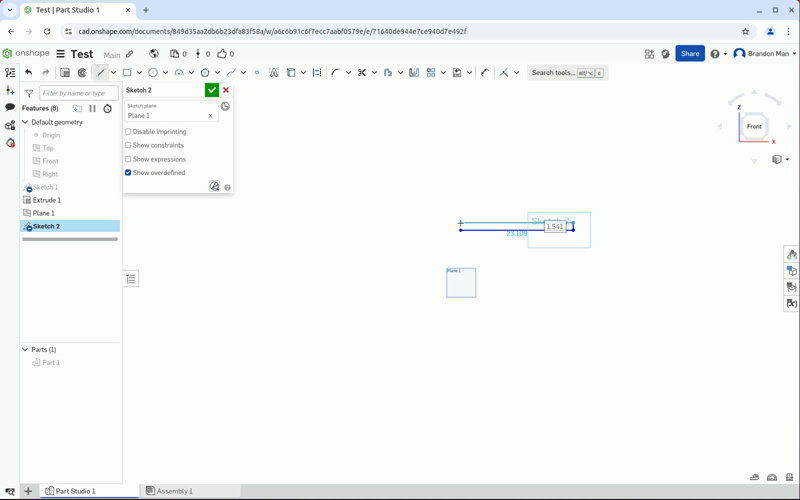
click(460, 222)
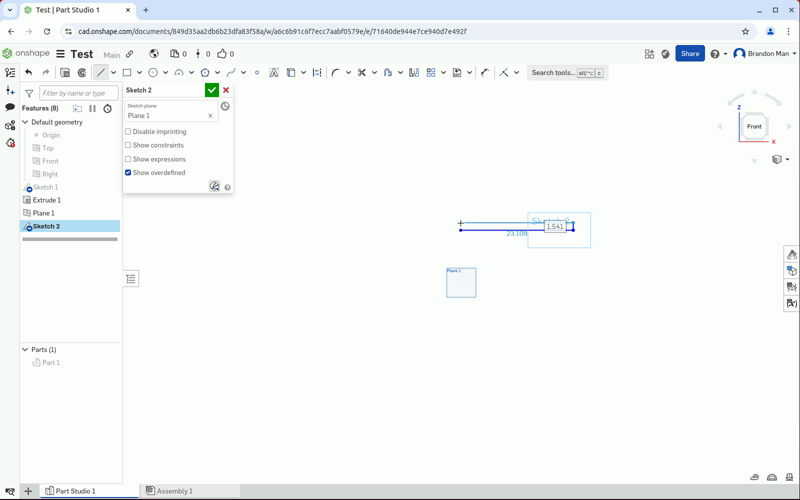
key_up(shift)
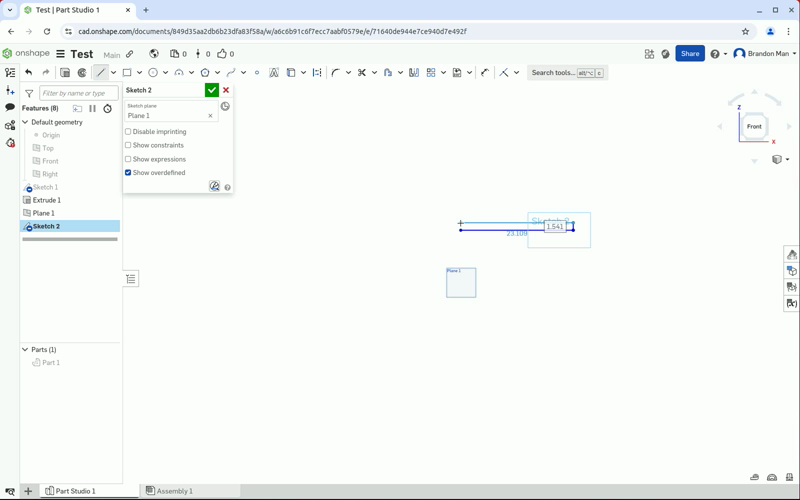
mouse_move(490, 222)
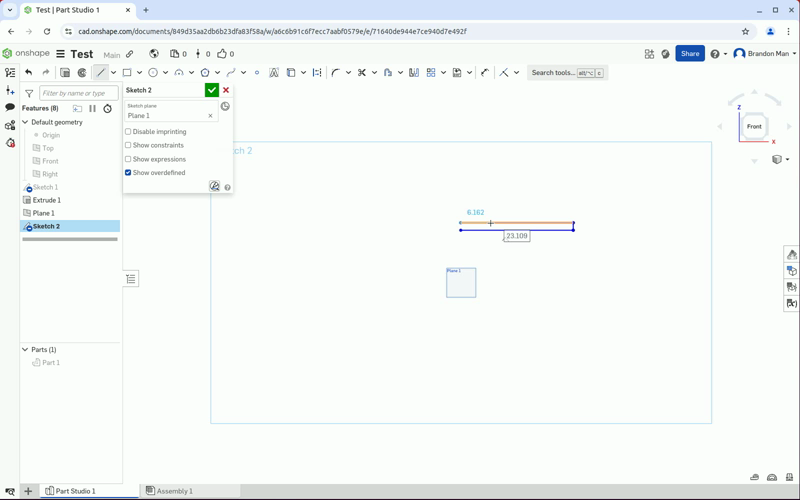
key_down(shift)
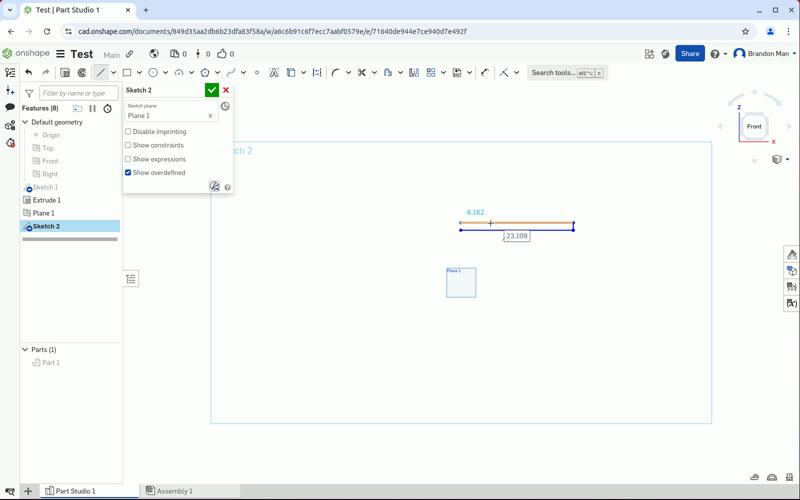
mouse_move(460, 230)
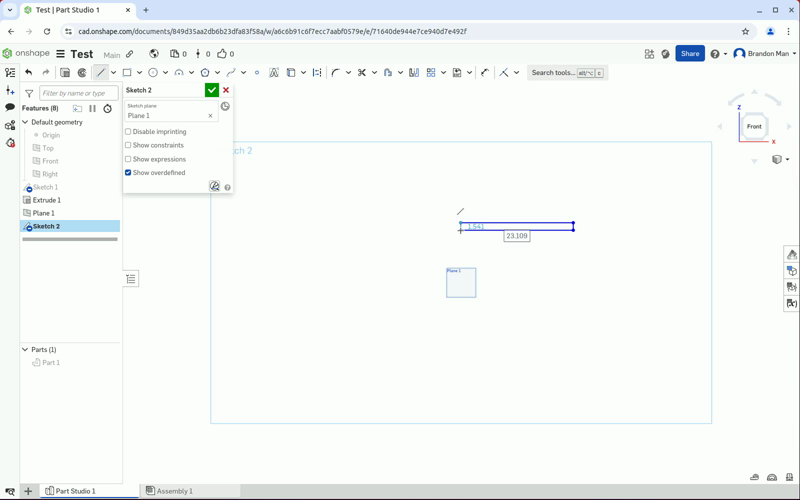
scroll(6)
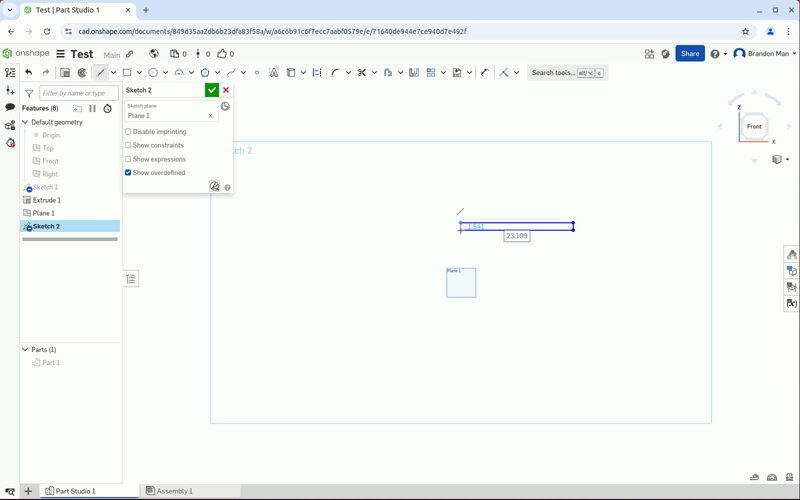
scroll(6)
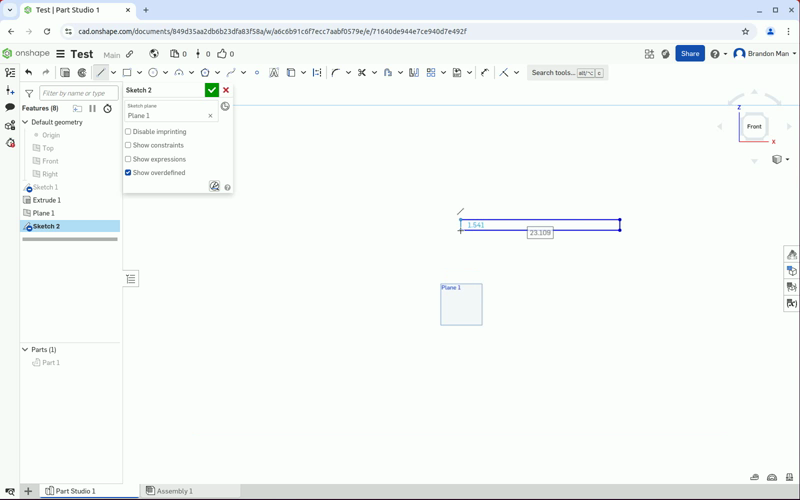
scroll(6)
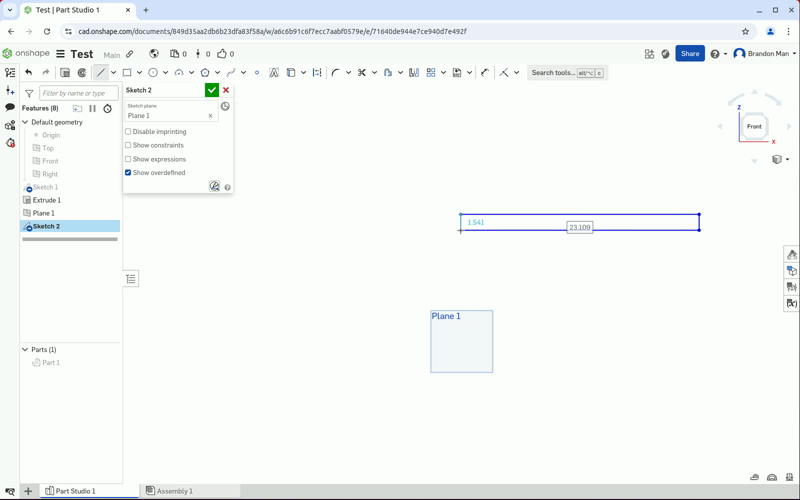
scroll(6)
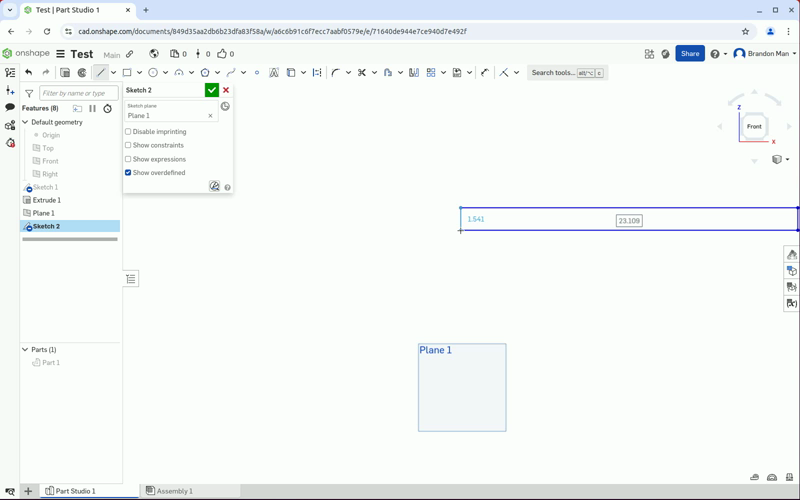
scroll(6)
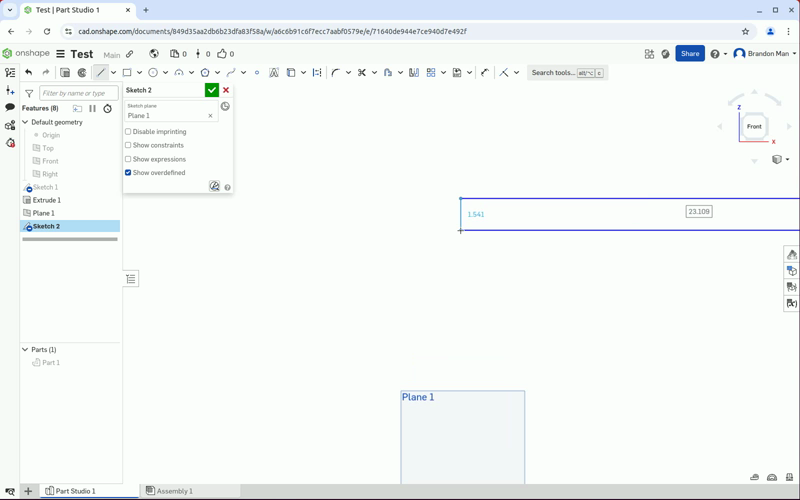
scroll(6)
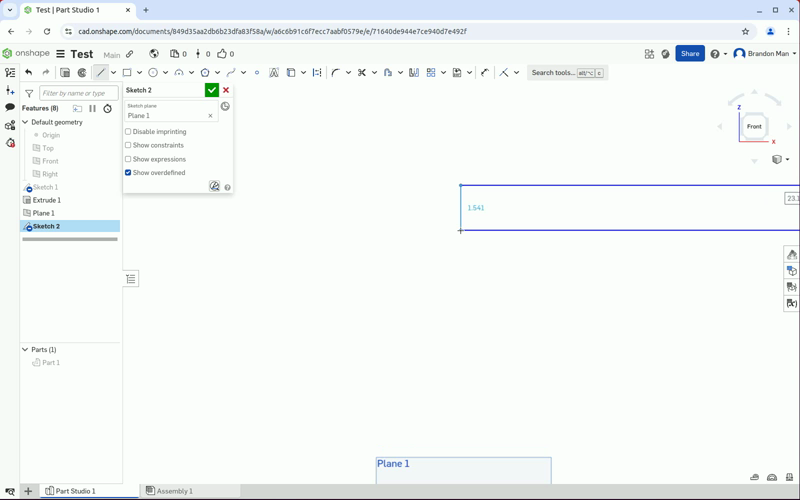
scroll(6)
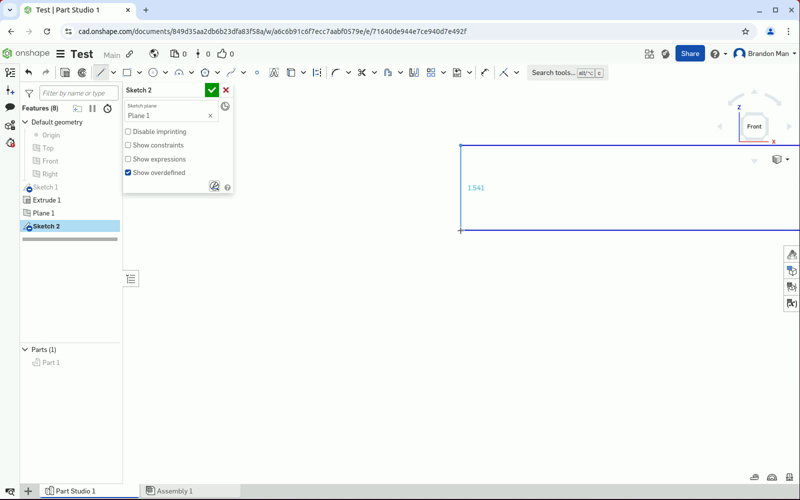
key_up(shift)
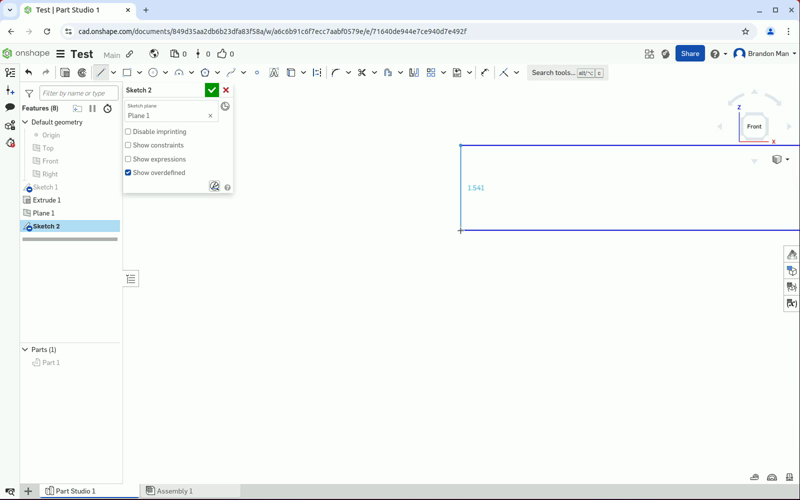
click(460, 230)
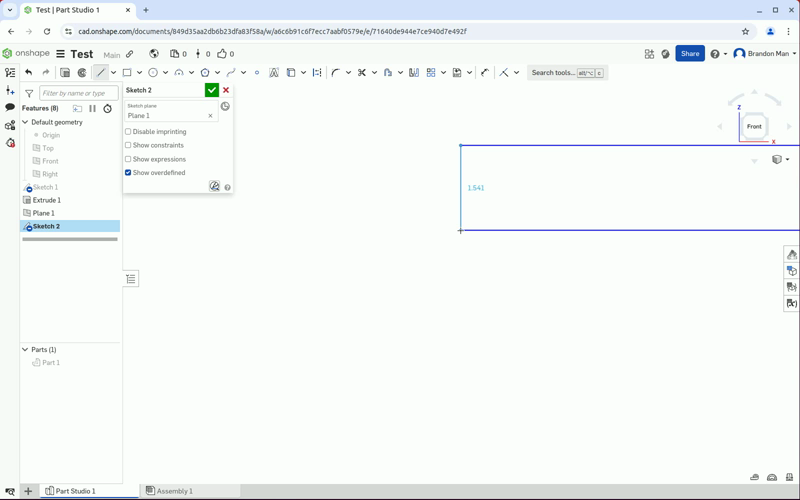
scroll(-6)
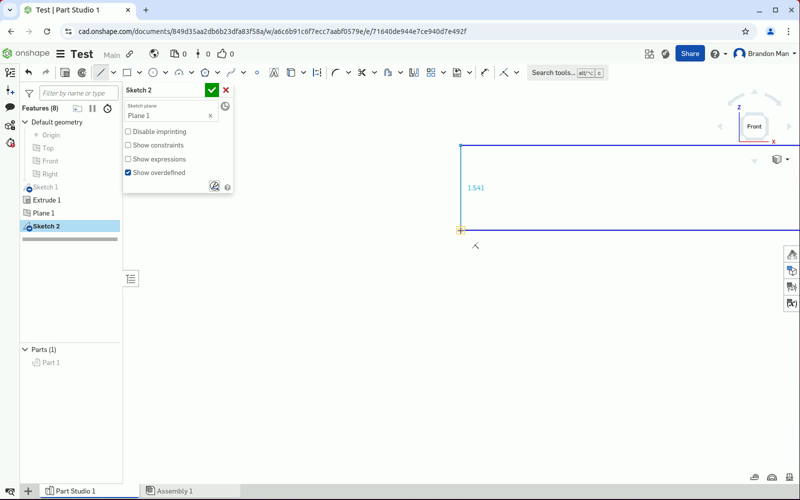
scroll(-6)
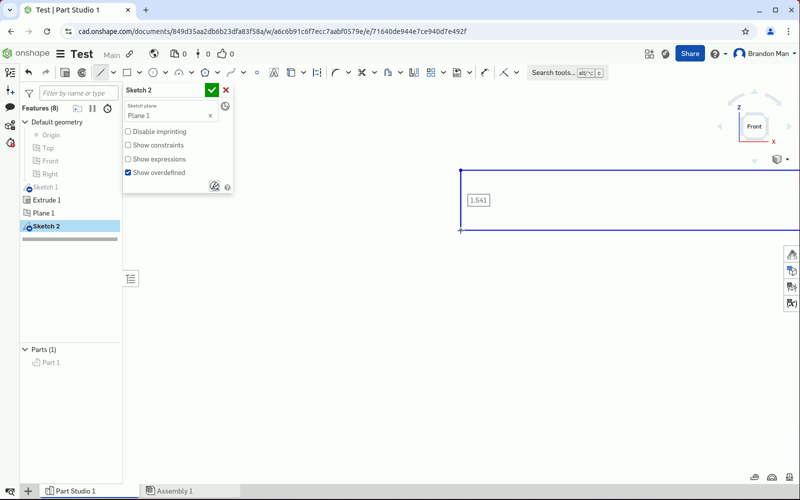
scroll(-6)
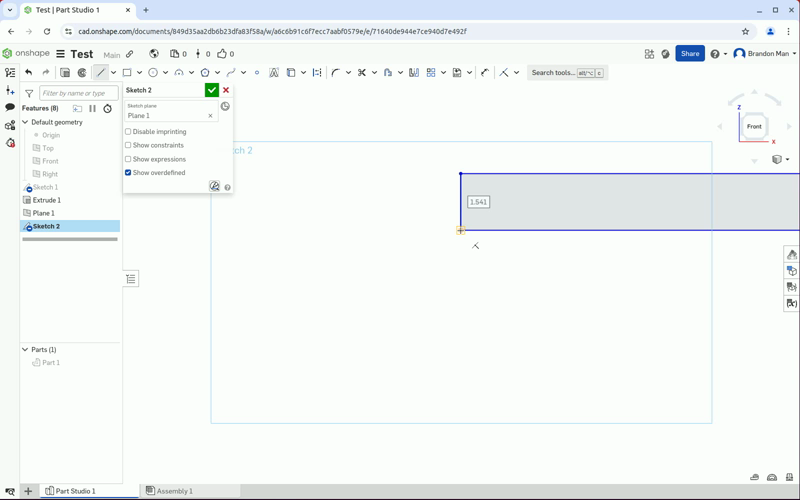
scroll(-6)
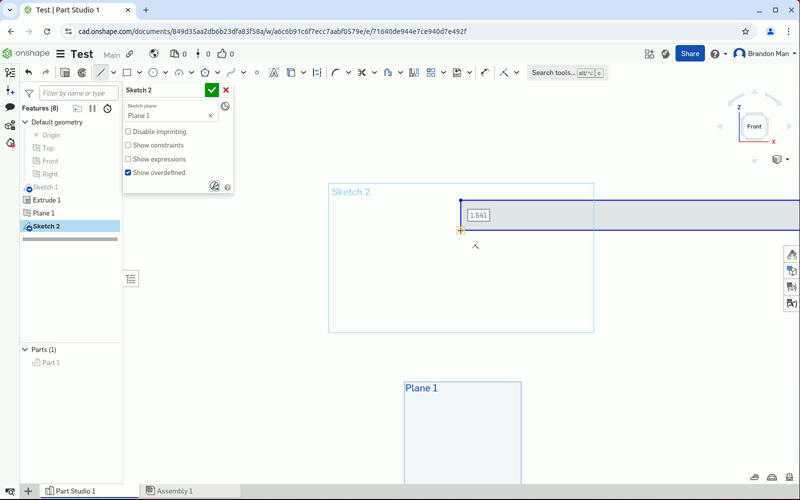
scroll(-6)
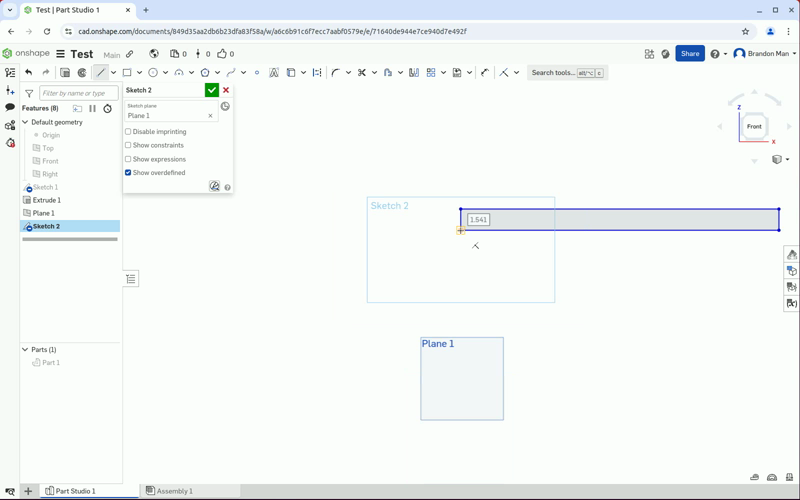
scroll(-6)
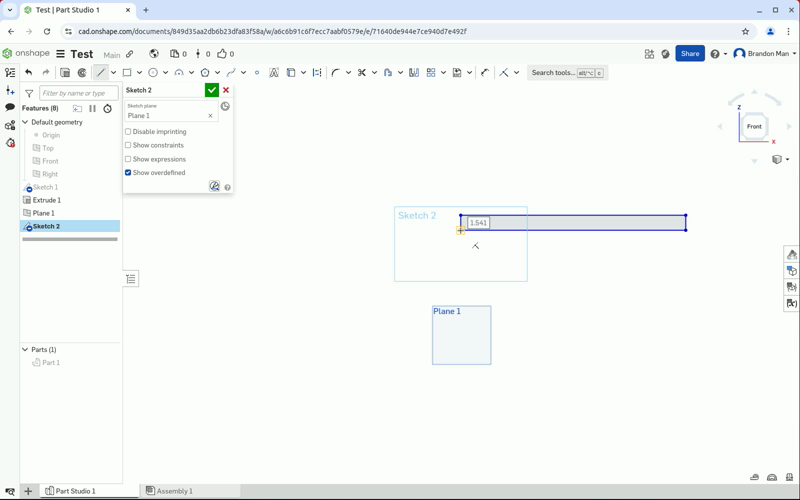
scroll(-6)
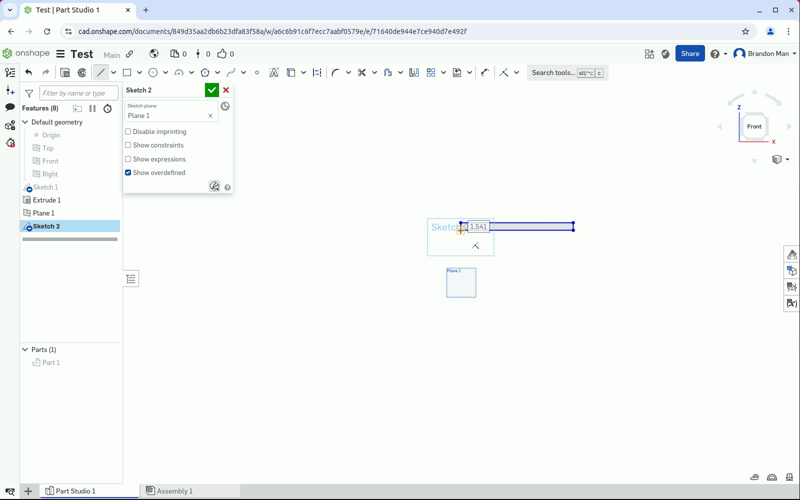
key(esc)
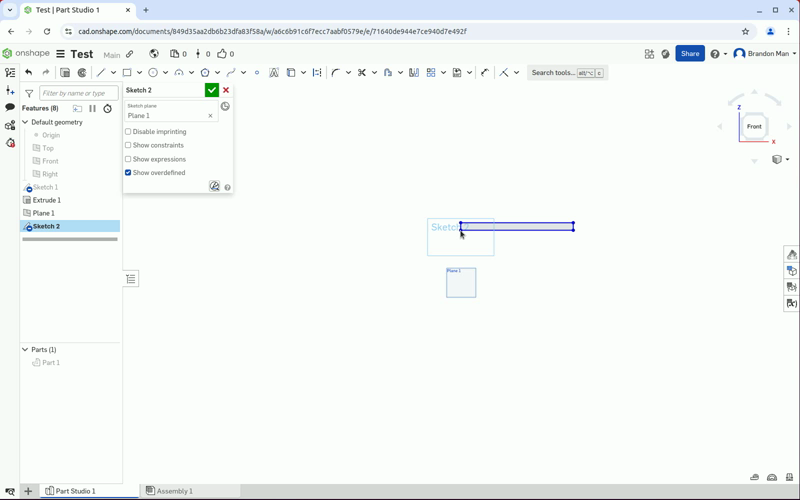
mouse_move(542, 224)
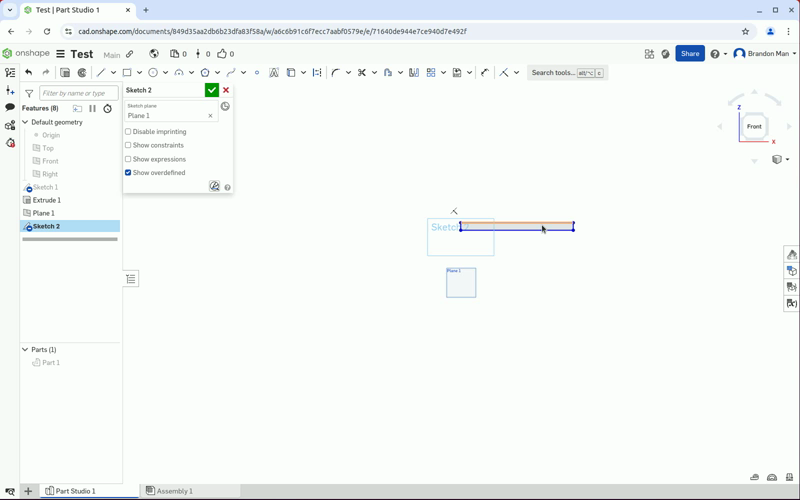
scroll(6)
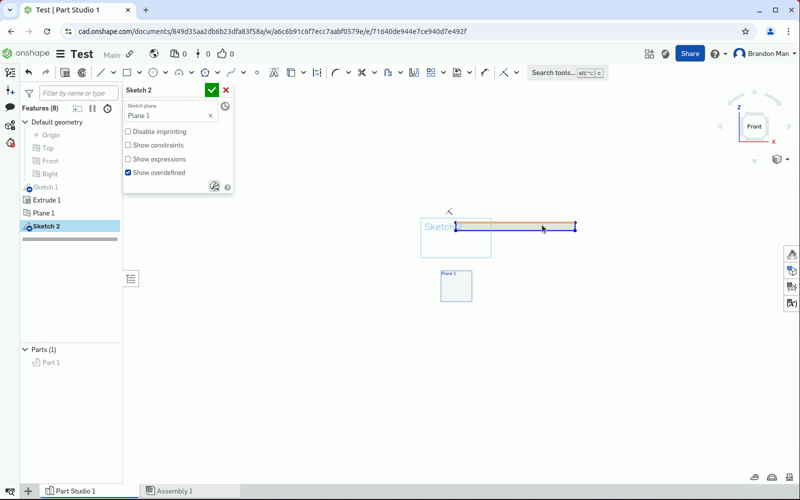
scroll(6)
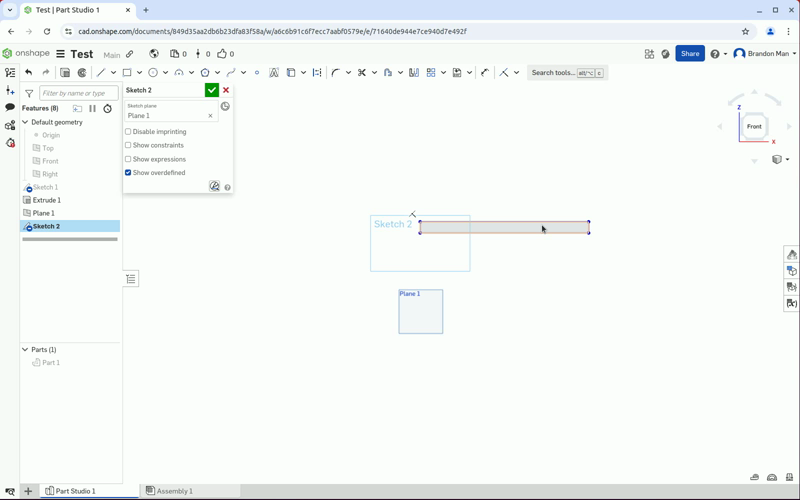
scroll(6)
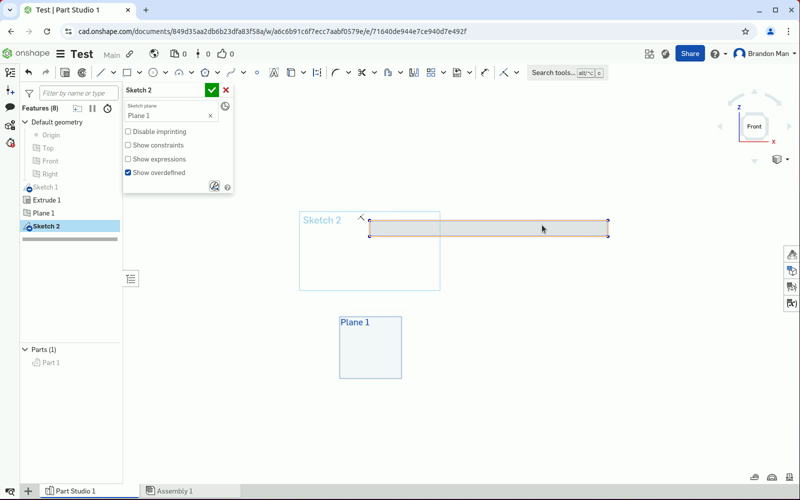
scroll(6)
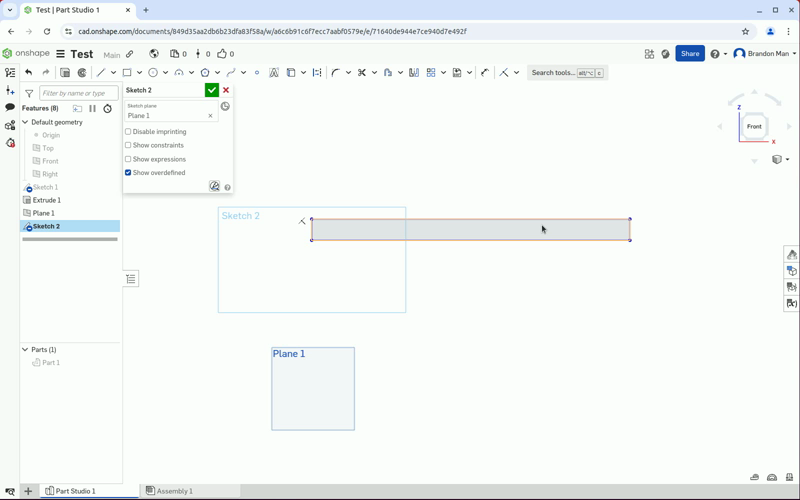
scroll(6)
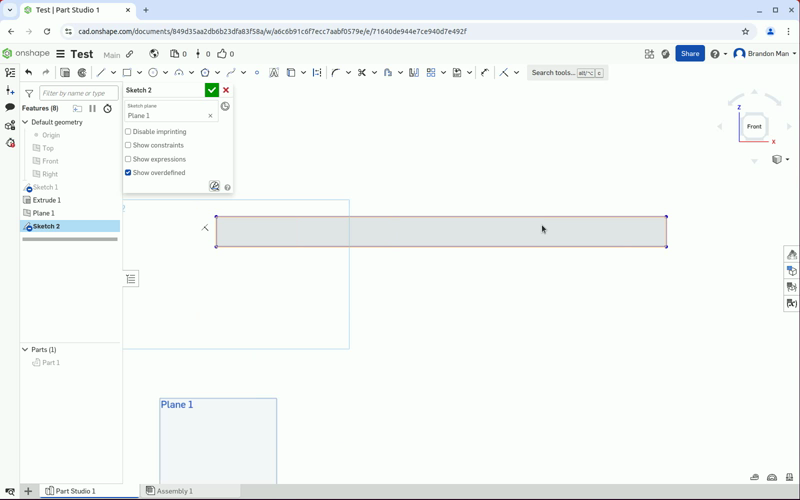
scroll(6)
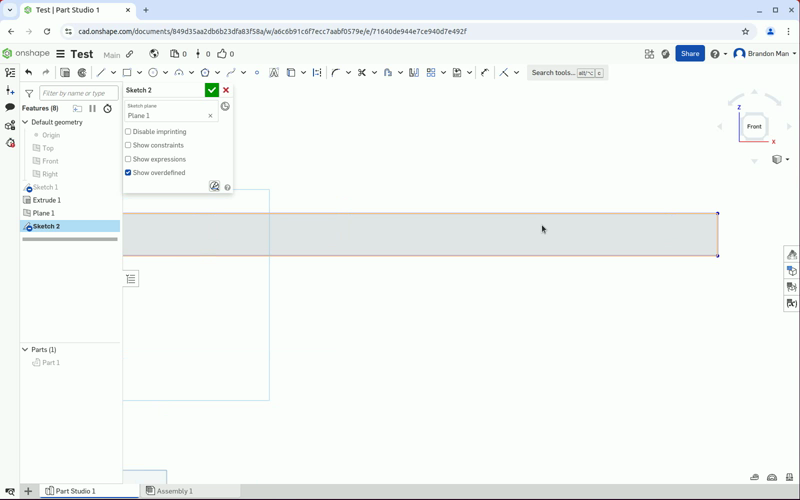
scroll(6)
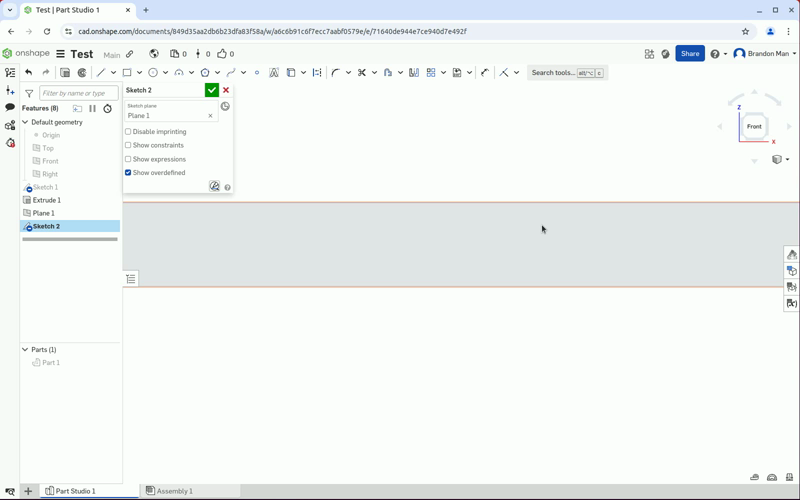
click(542, 224)
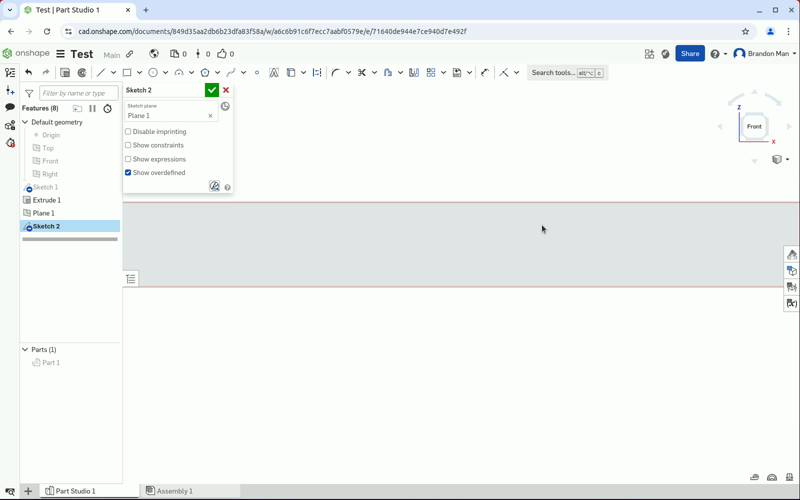
scroll(-6)
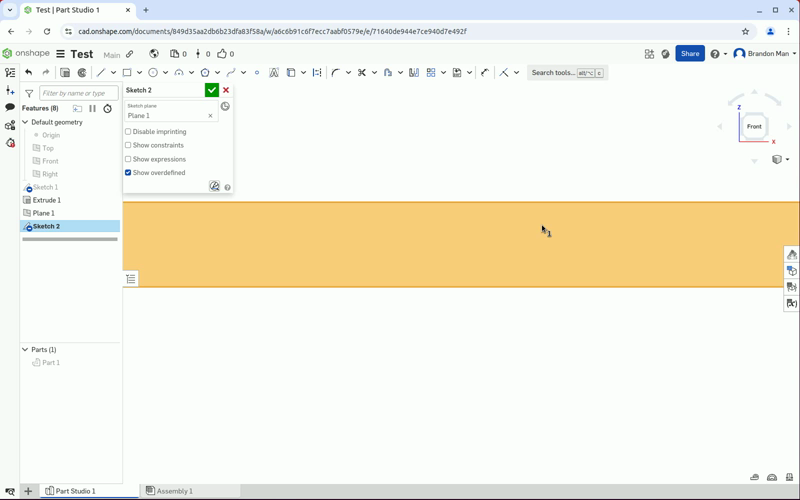
scroll(-6)
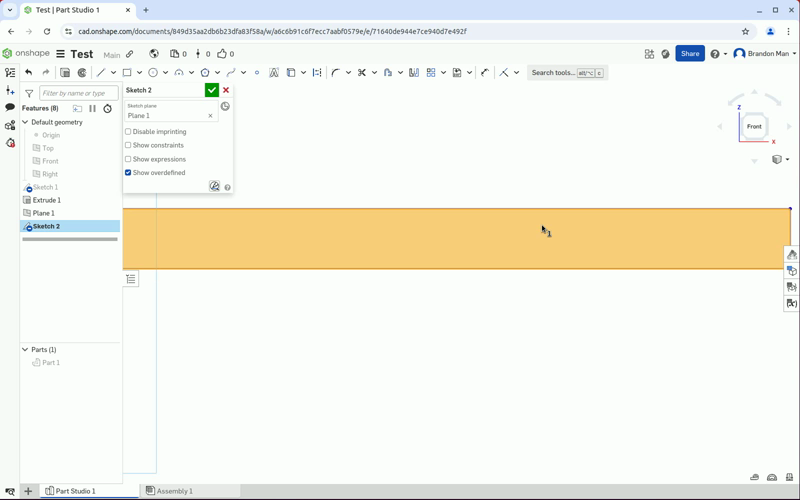
scroll(-6)
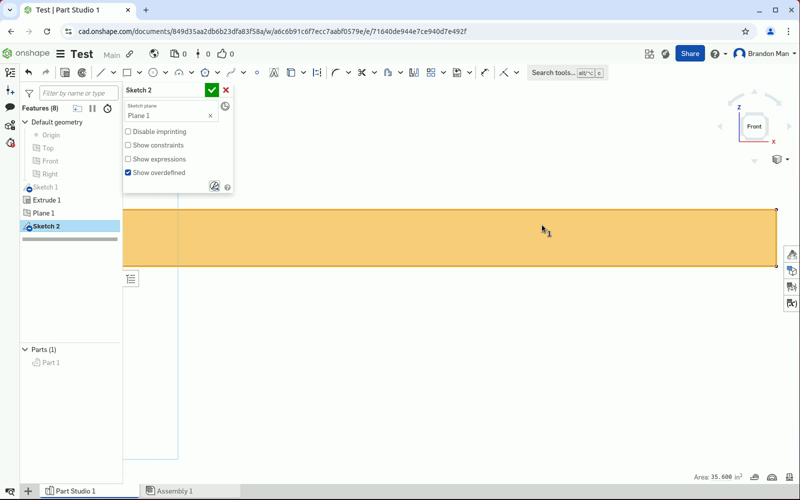
scroll(-6)
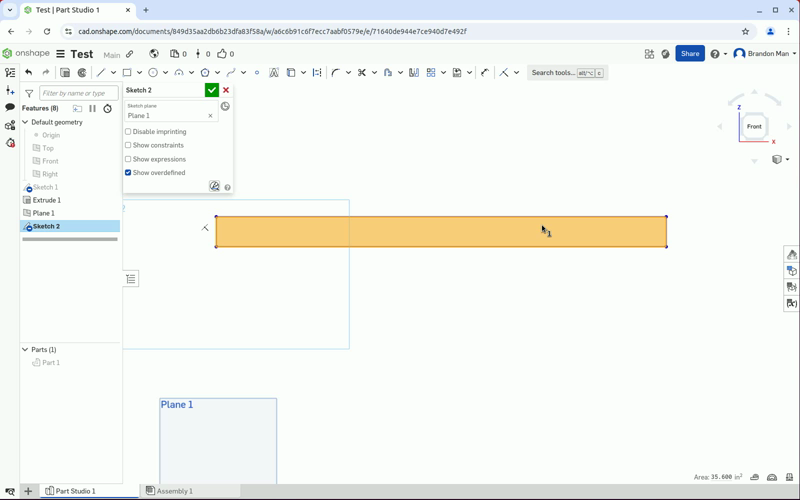
scroll(-6)
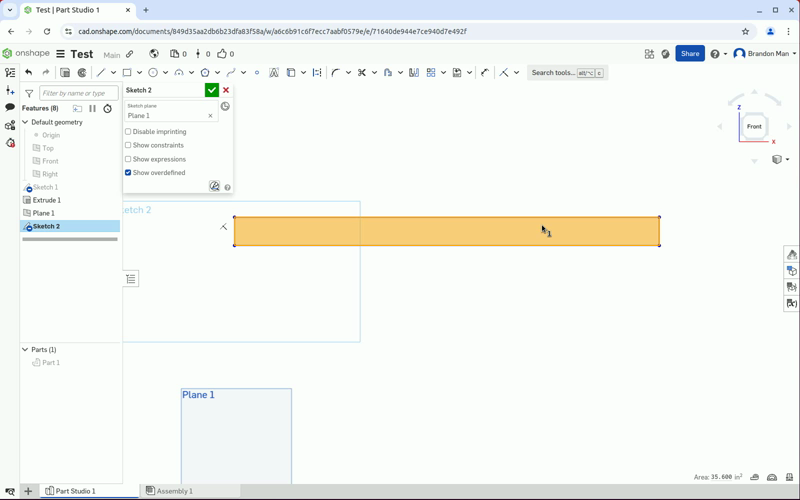
scroll(-6)
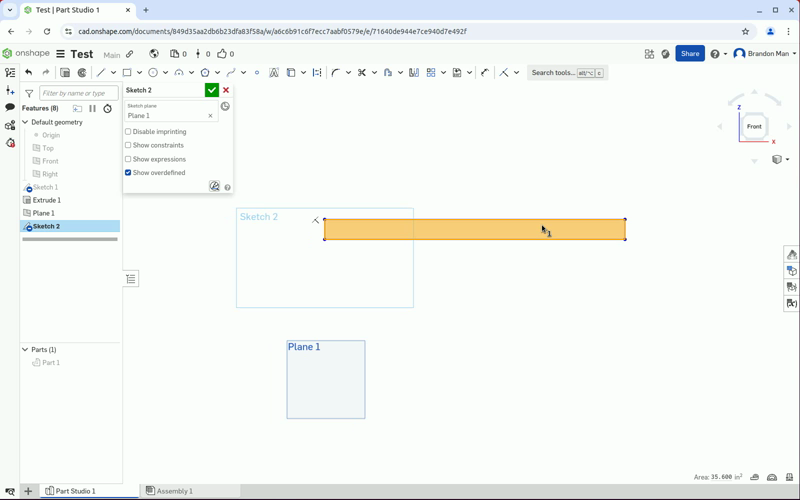
scroll(-6)
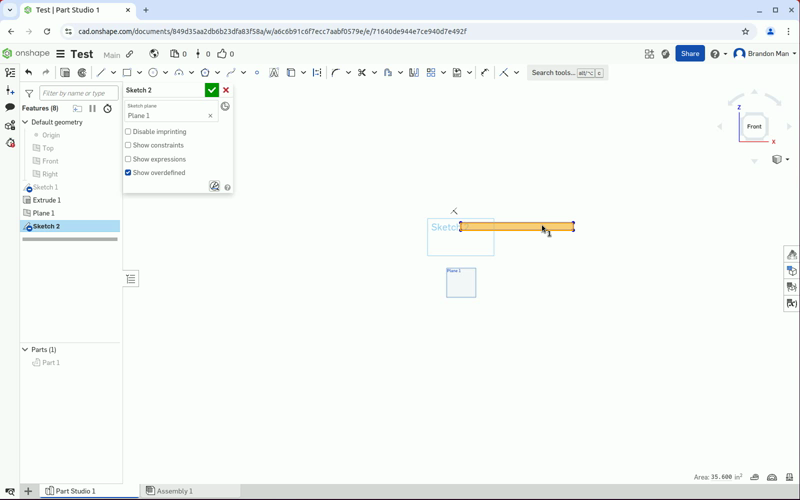
mouse_move(73, 352)
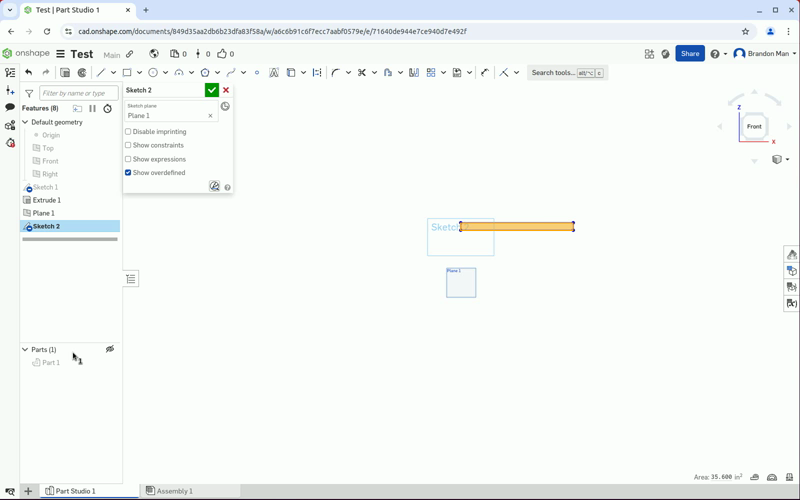
key(shift+y)
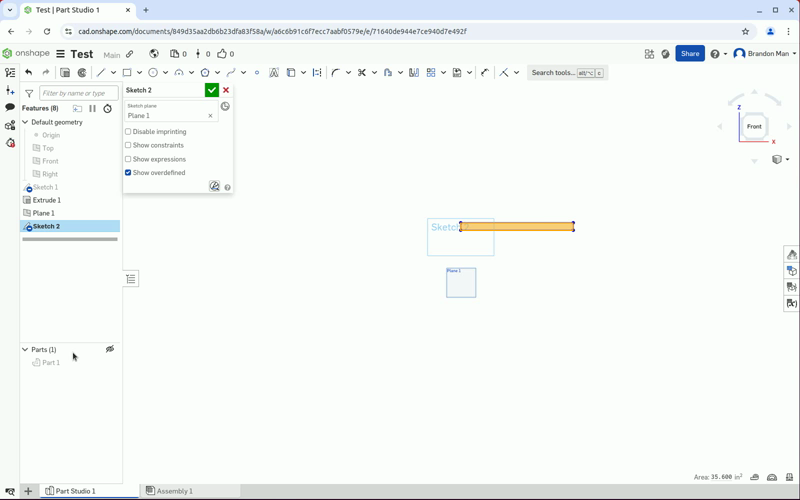
key(shift+e)
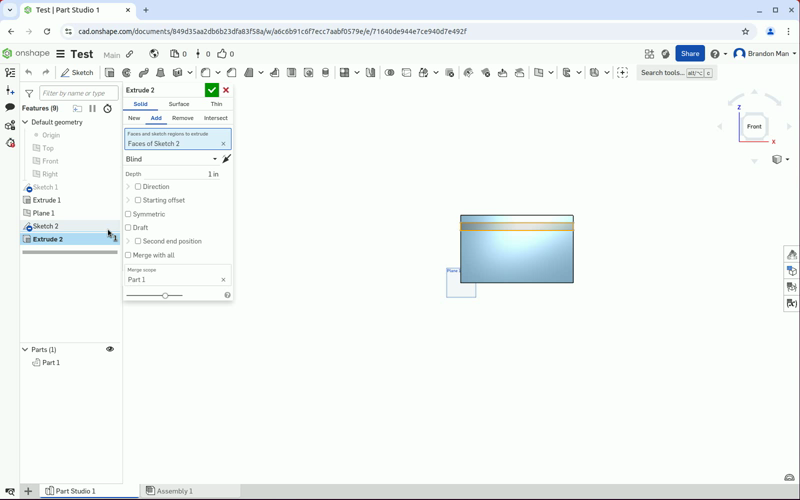
mouse_move(143, 106)
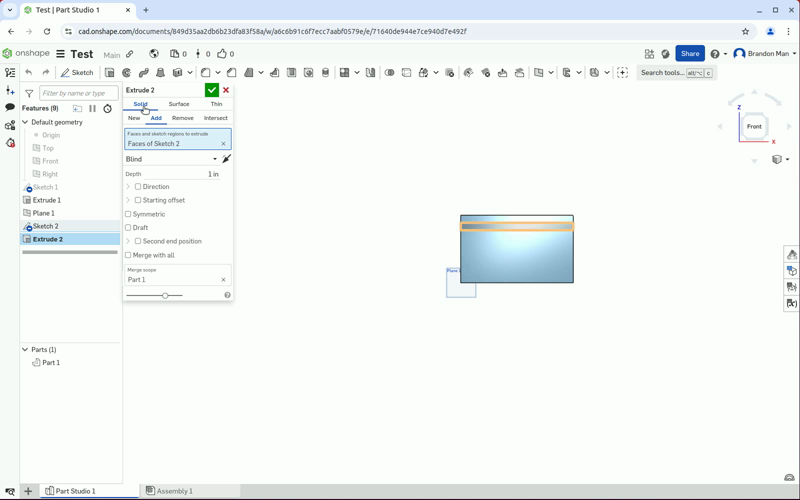
click(143, 106)
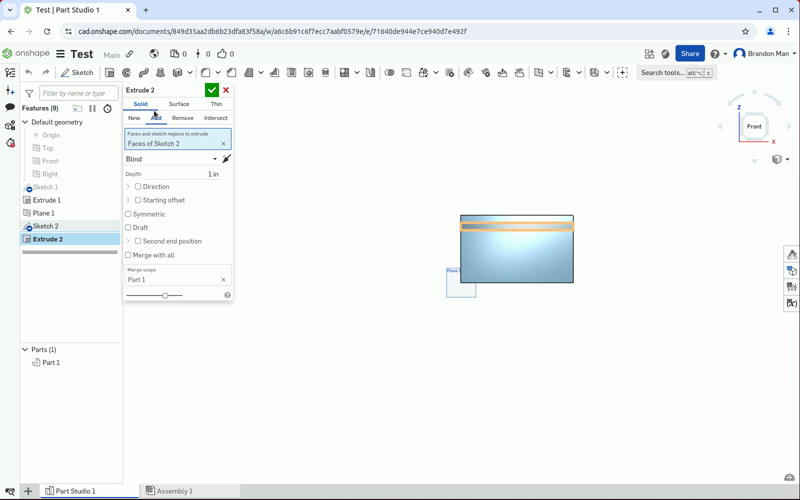
mouse_move(186, 120)
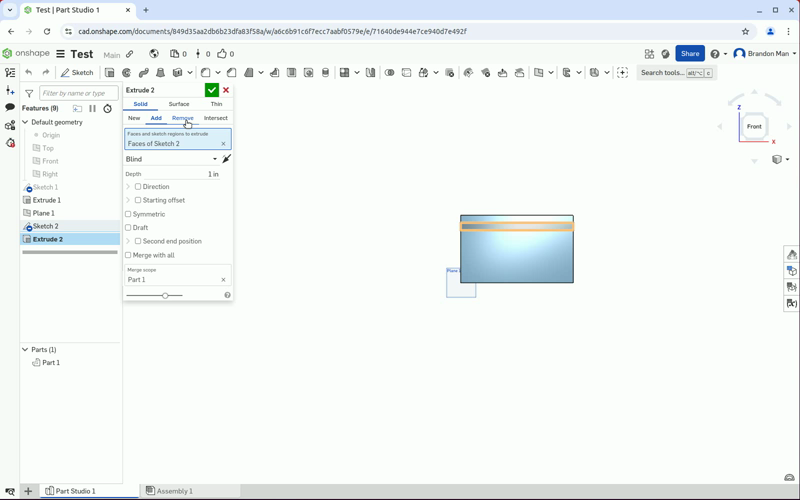
click(186, 120)
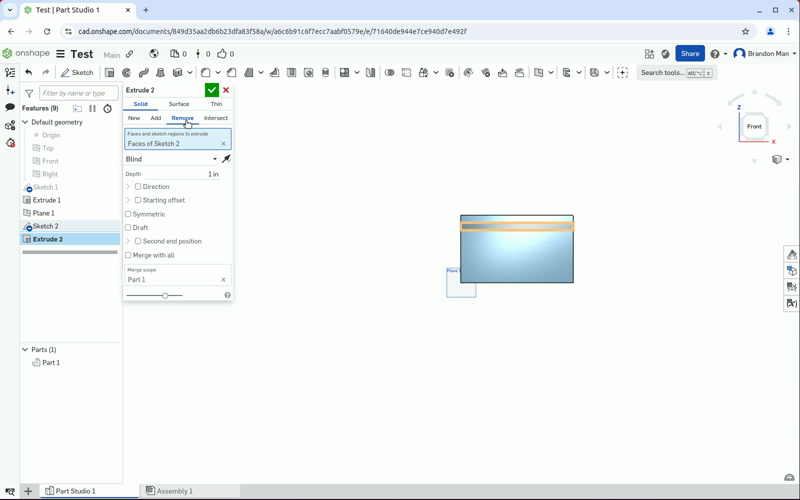
key(tab, 4)
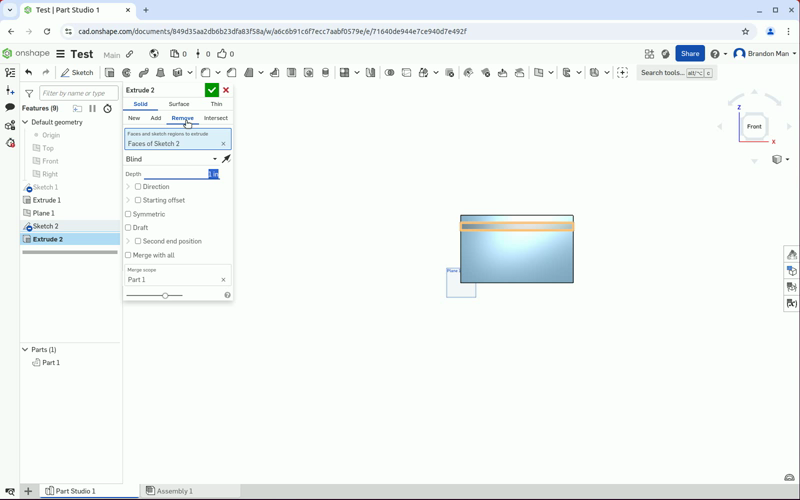
text(3.129)
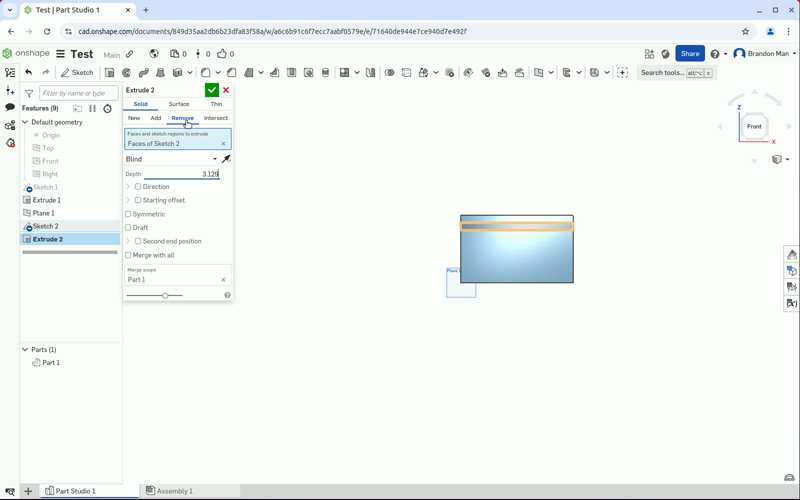
key(tab, 6)
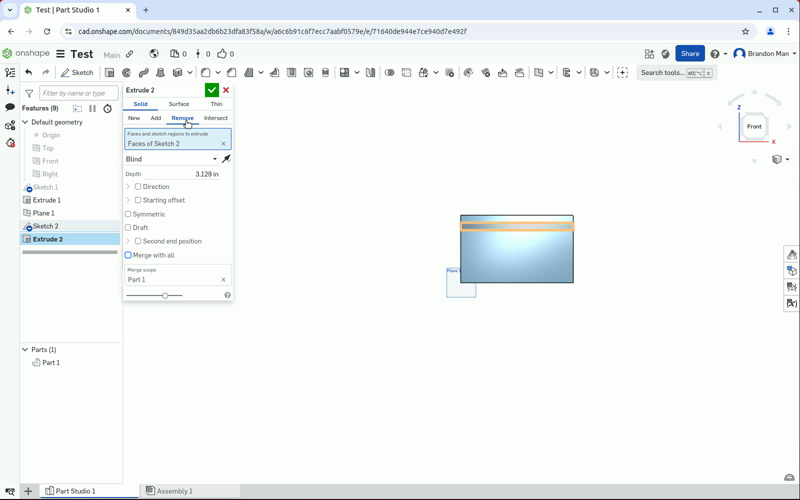
key(space)
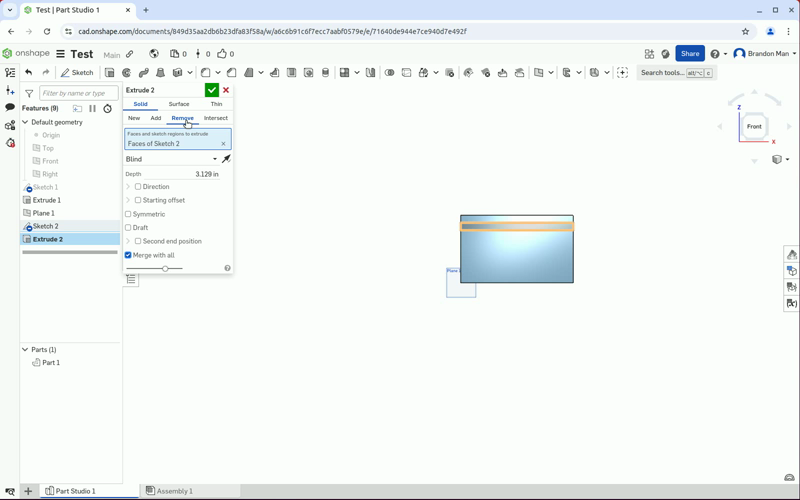
key(enter)
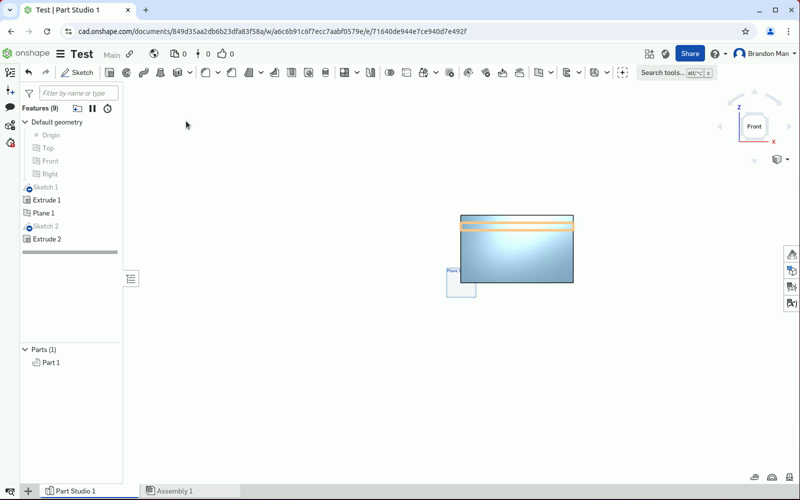
key(shift+h)
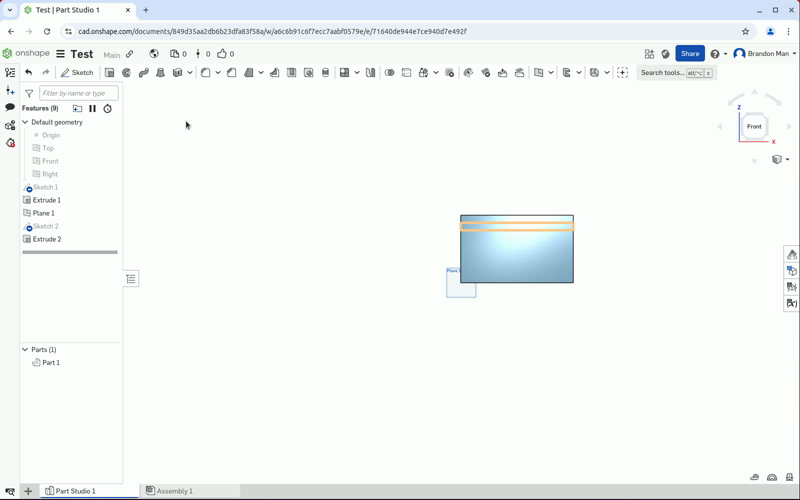
key(shift+h)
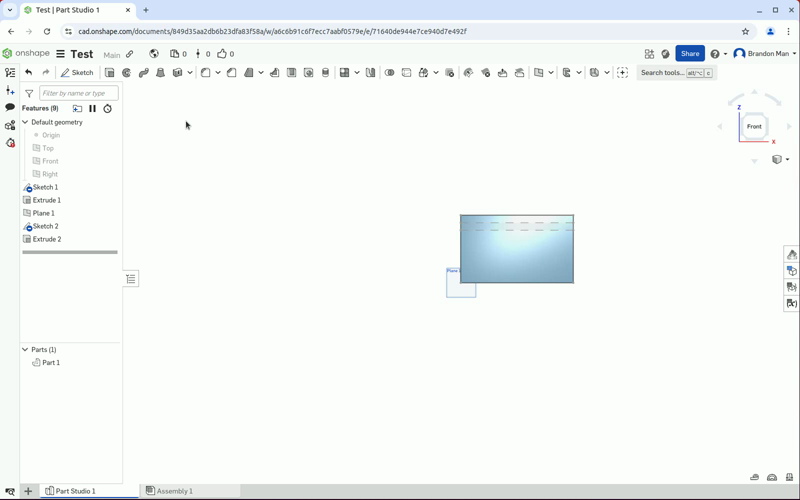
key(shift+7)
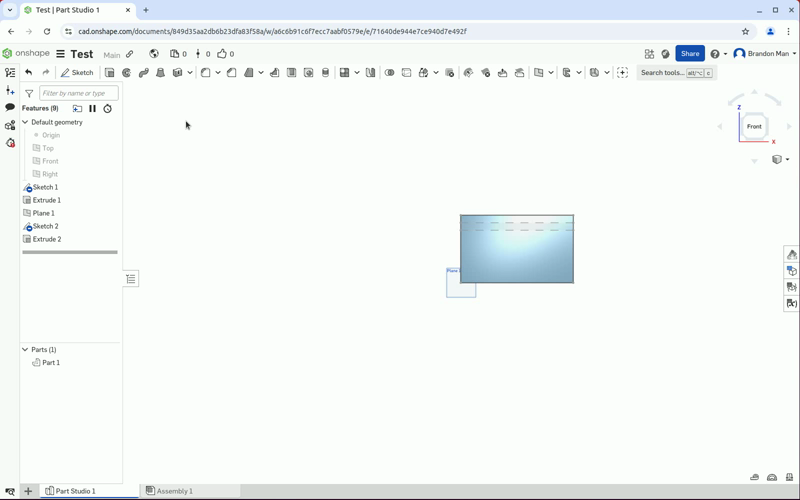
key(left, 2)
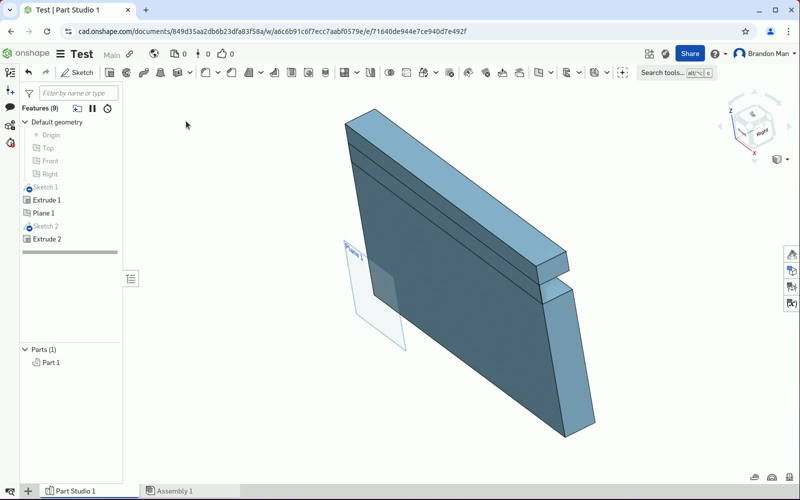
key(down, 2)
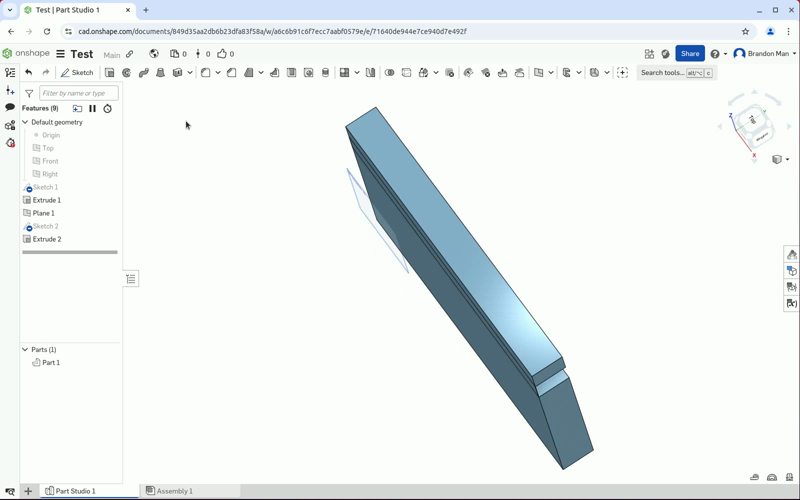
key(up, 2)
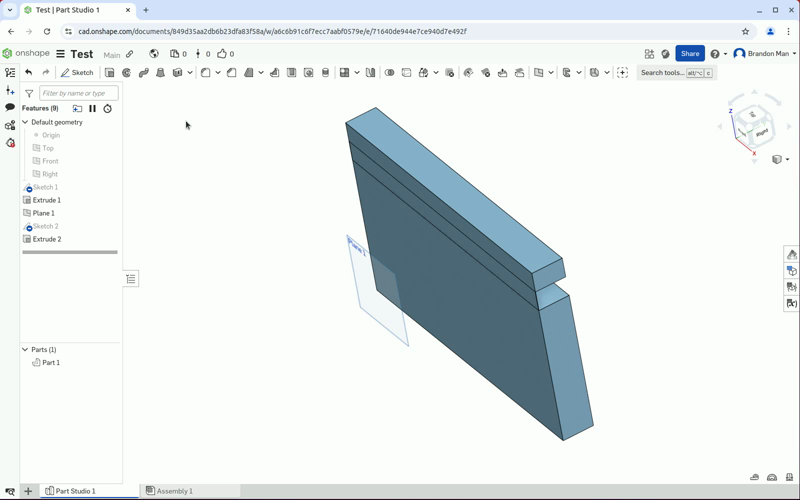
key(right, 2)
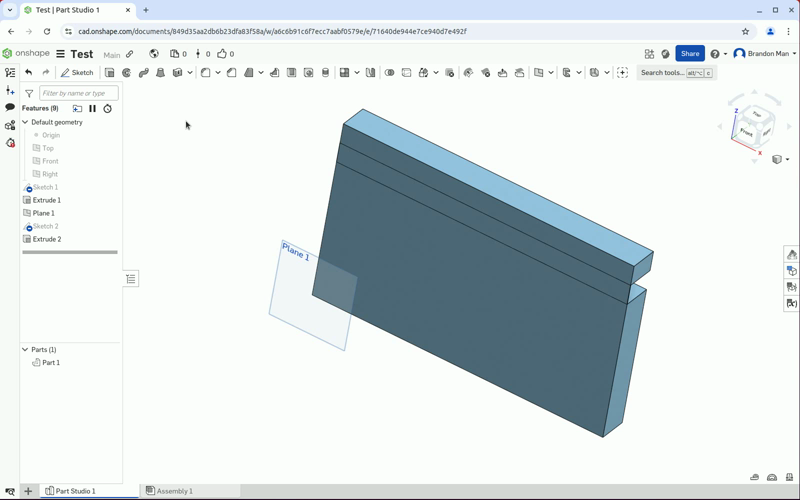
mouse_move(73, 189)
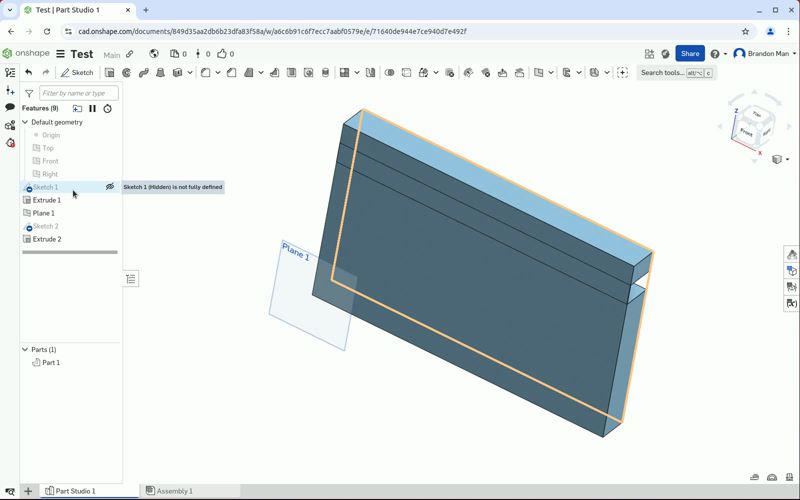
click(73, 189)